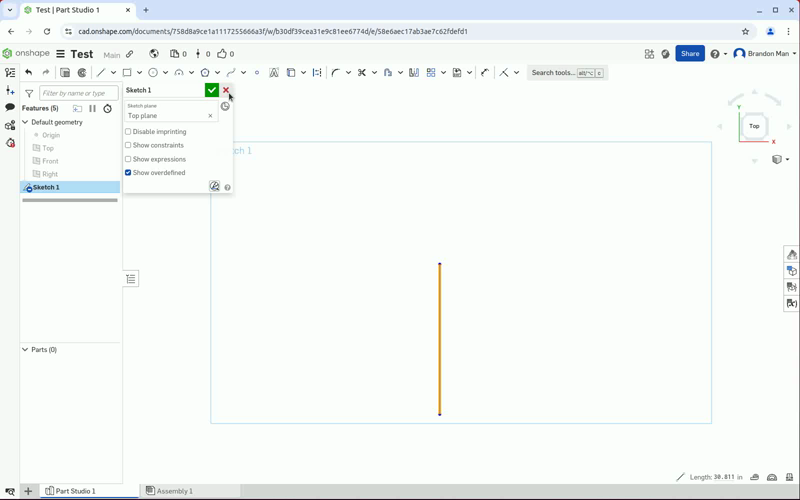
key(shift+h)
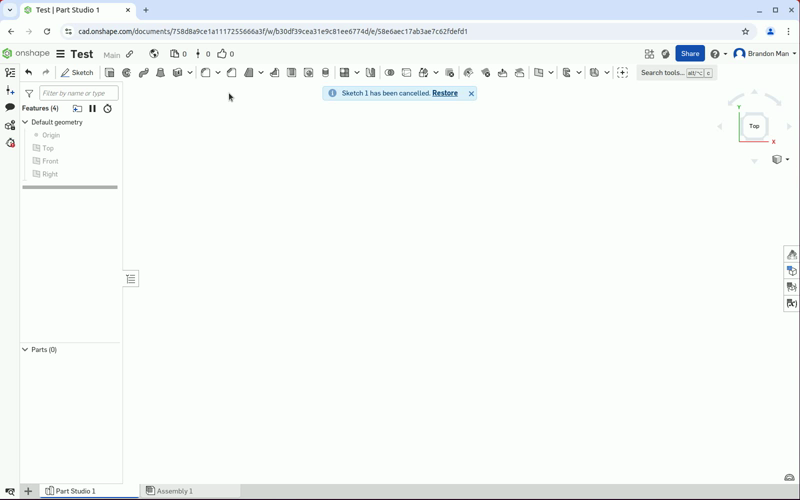
mouse_move(73, 352)
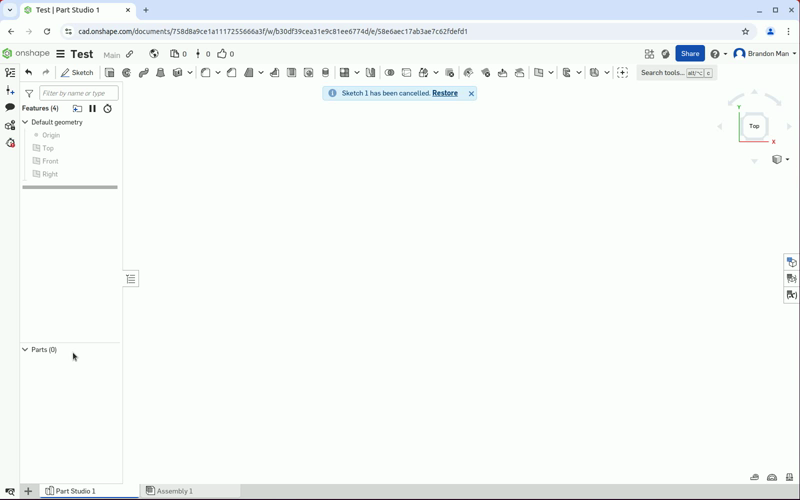
key(y)
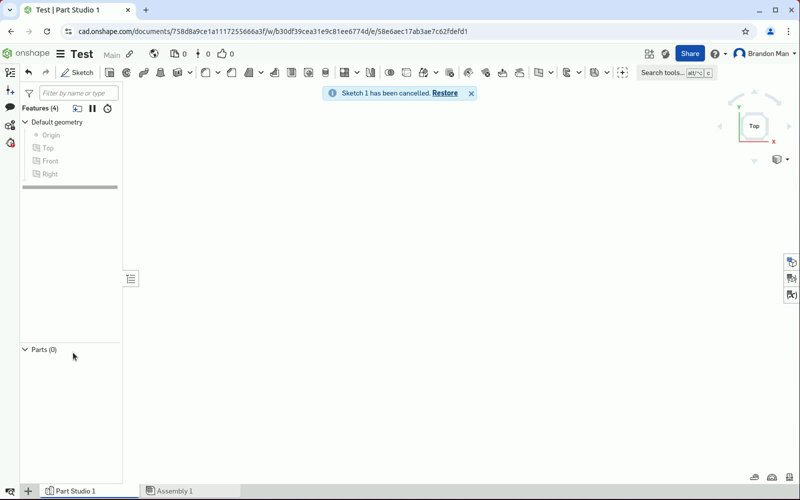
key(shift+p)
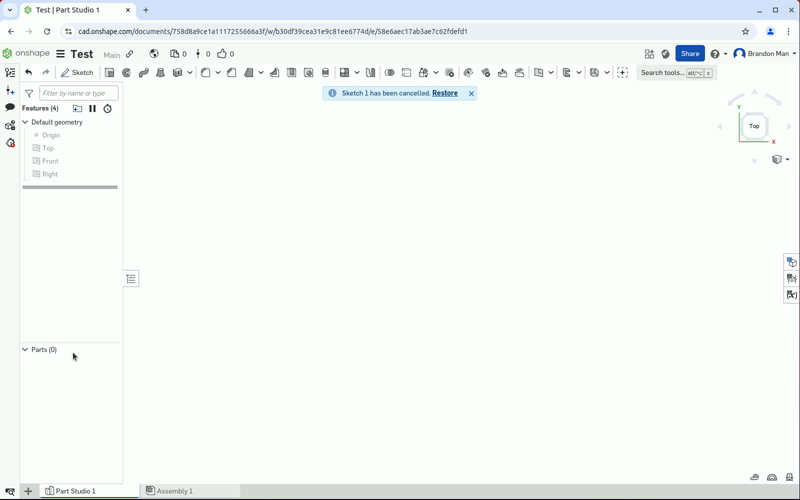
key(space)
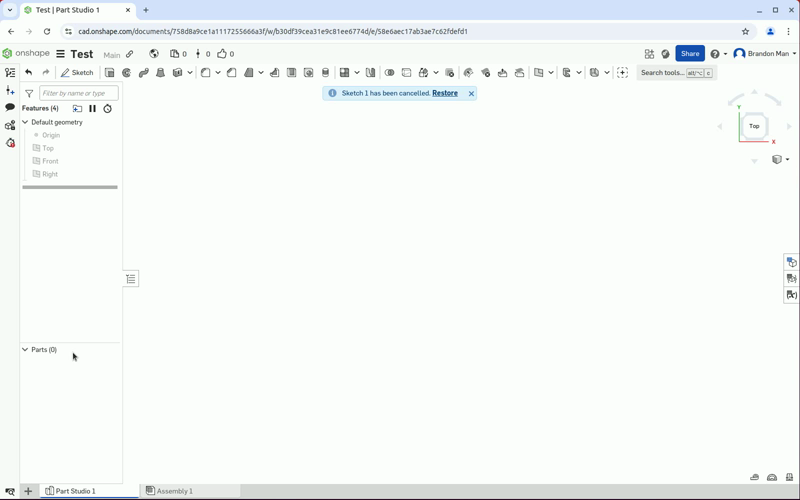
key_down(shift)
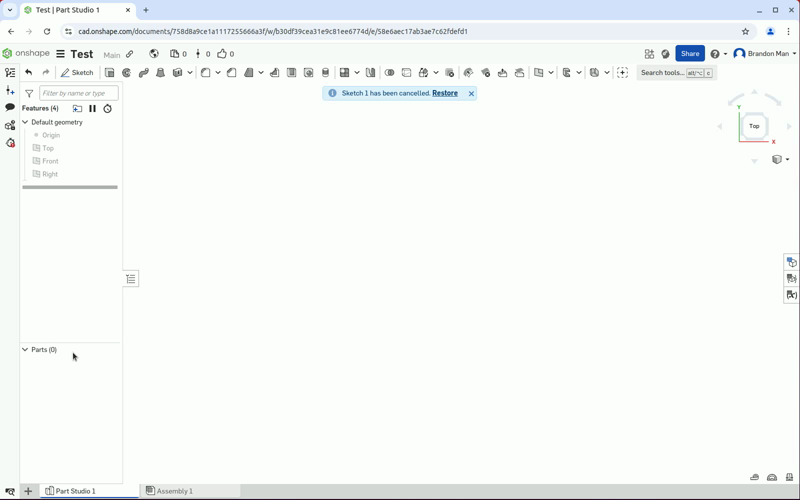
key(up)
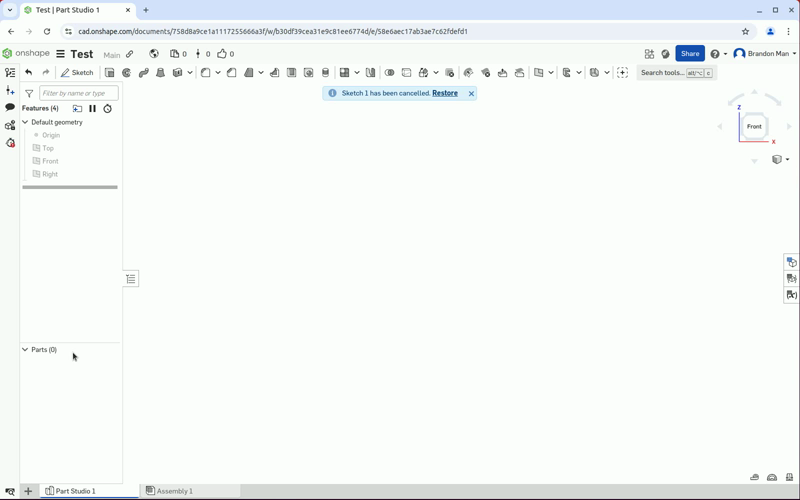
key_up(shift)
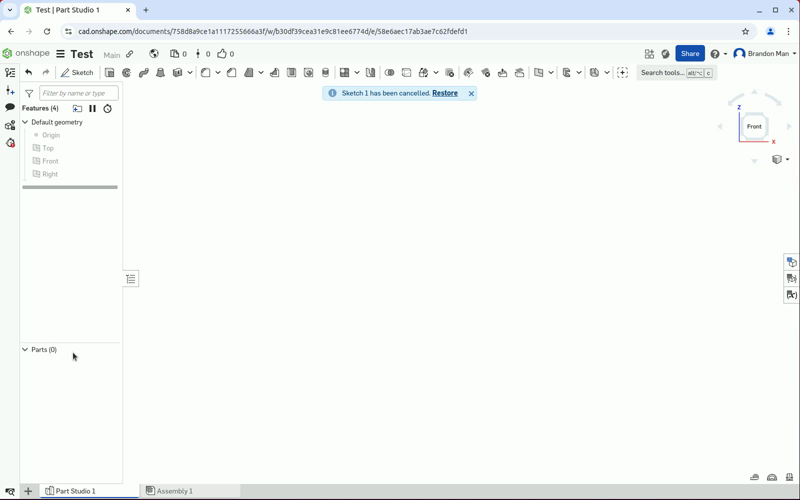
mouse_move(73, 352)
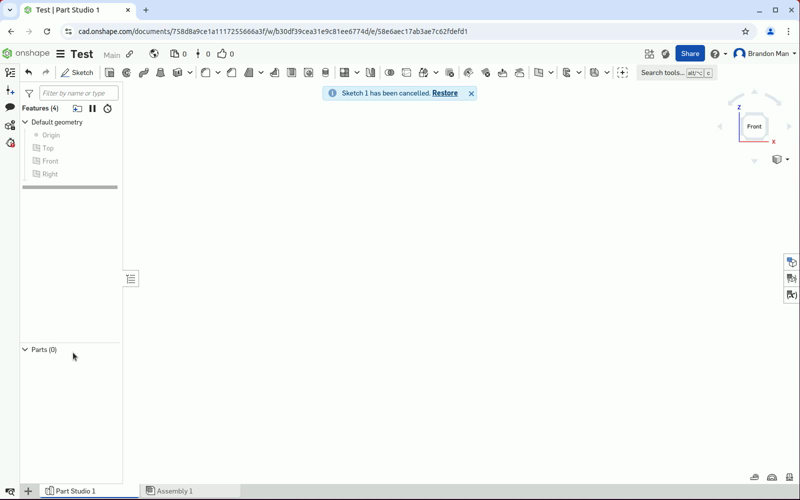
key(shift+y)
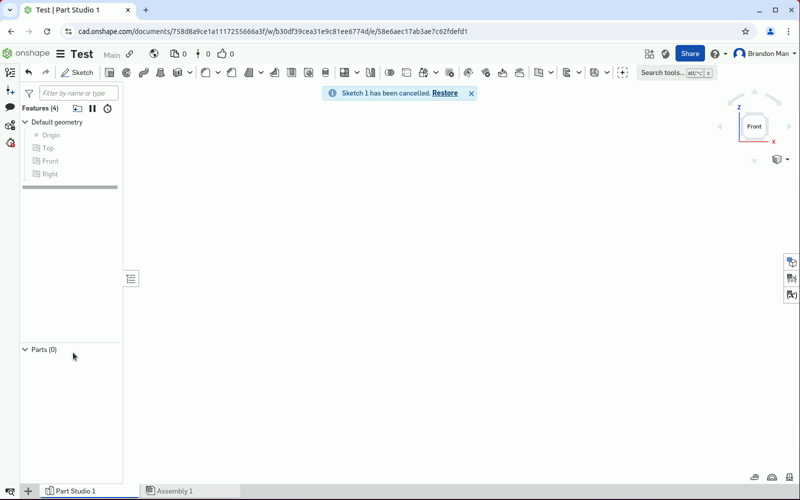
key(shift+s)
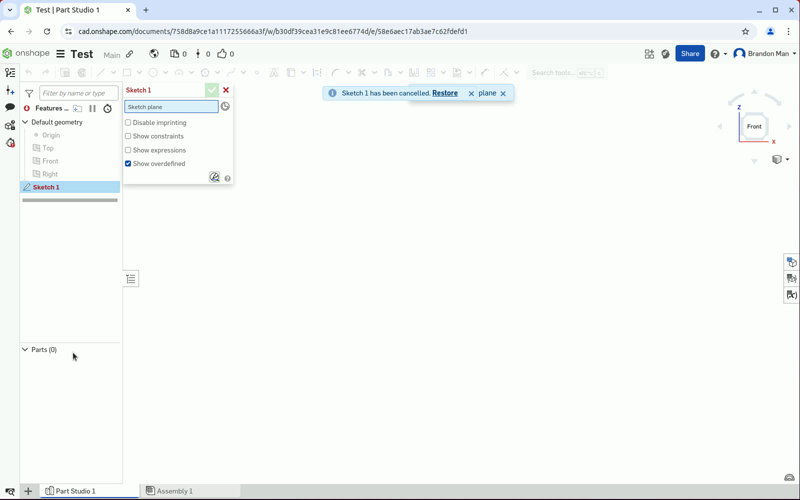
mouse_move(73, 163)
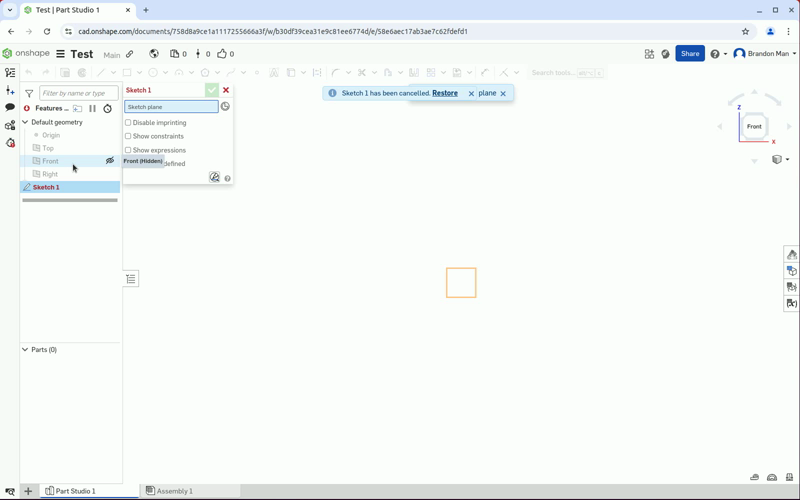
click(73, 163)
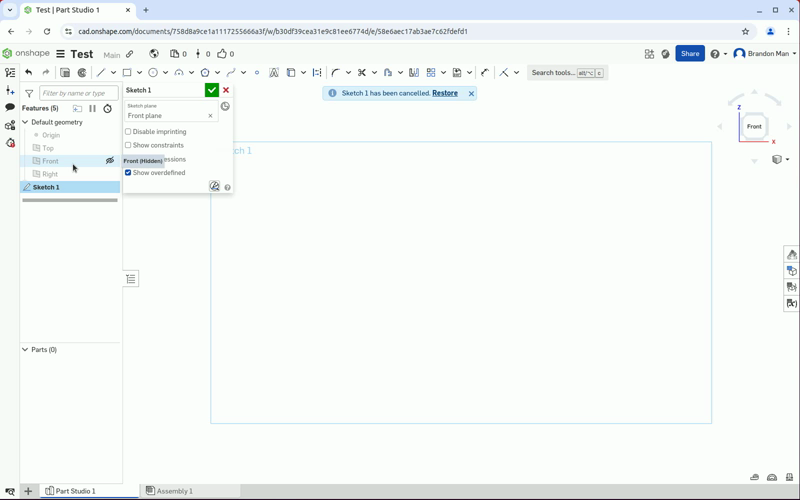
mouse_move(73, 352)
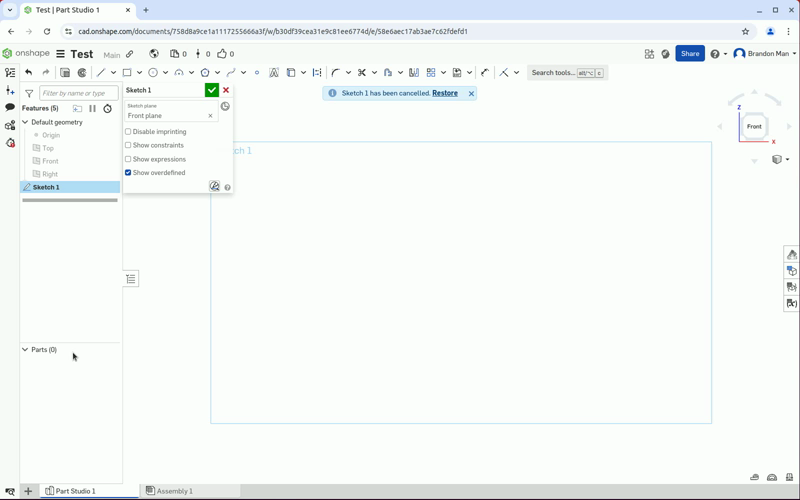
key(y)
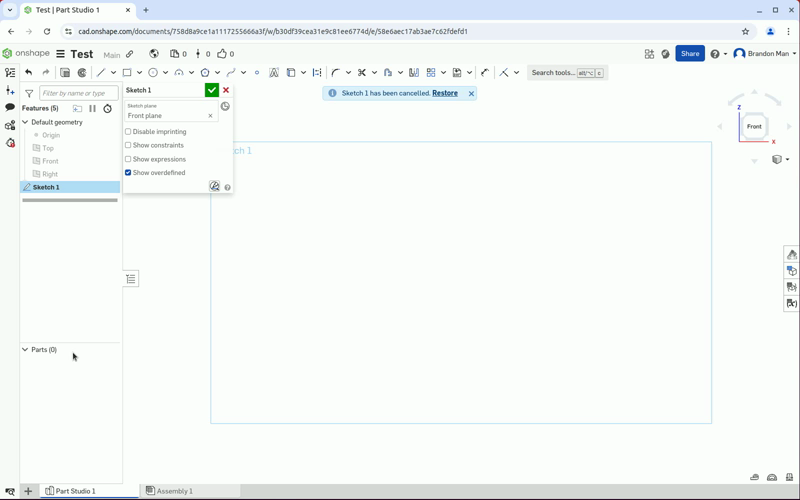
key(c)
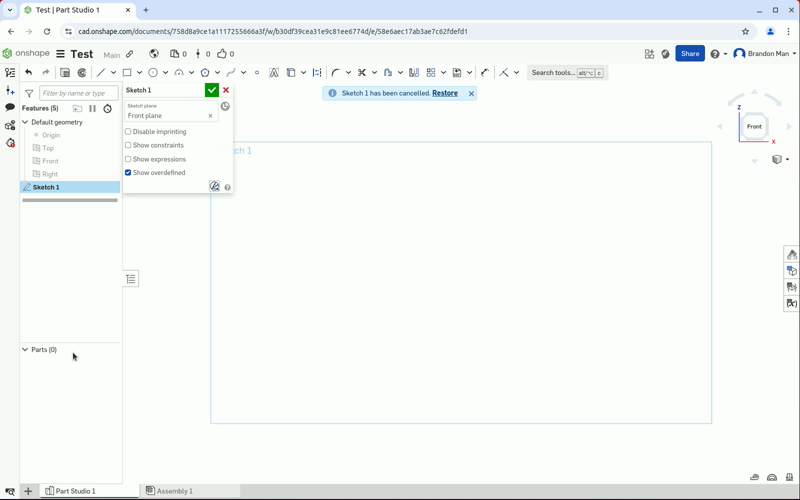
key_down(shift)
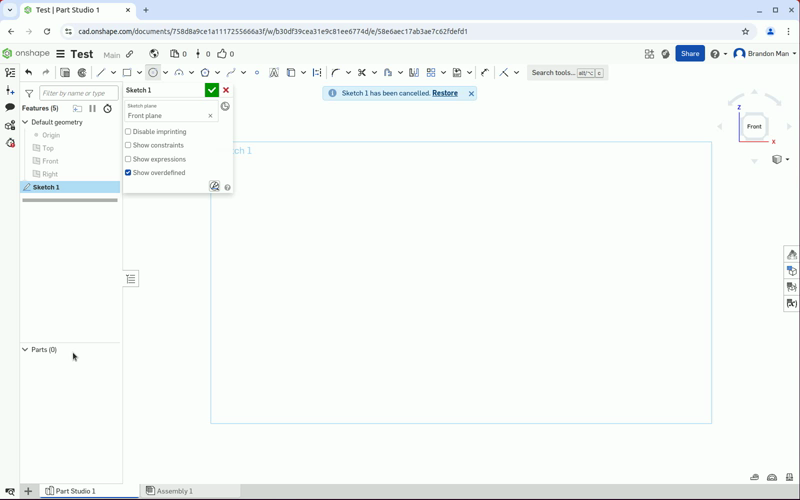
mouse_move(461, 282)
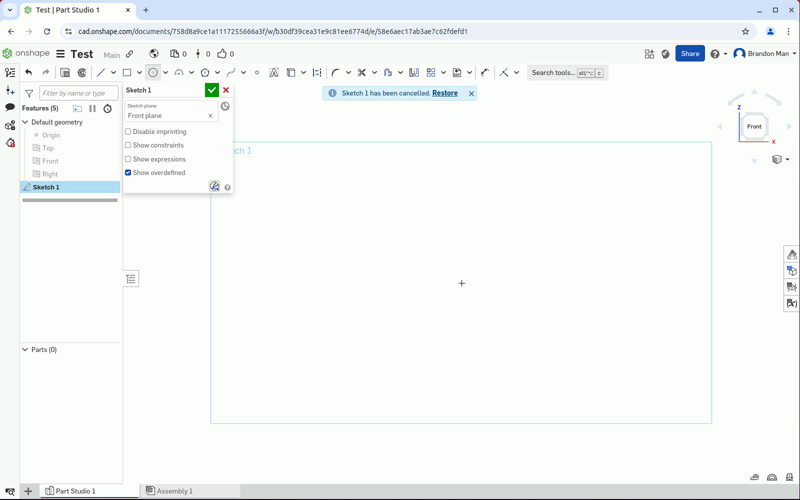
click(461, 282)
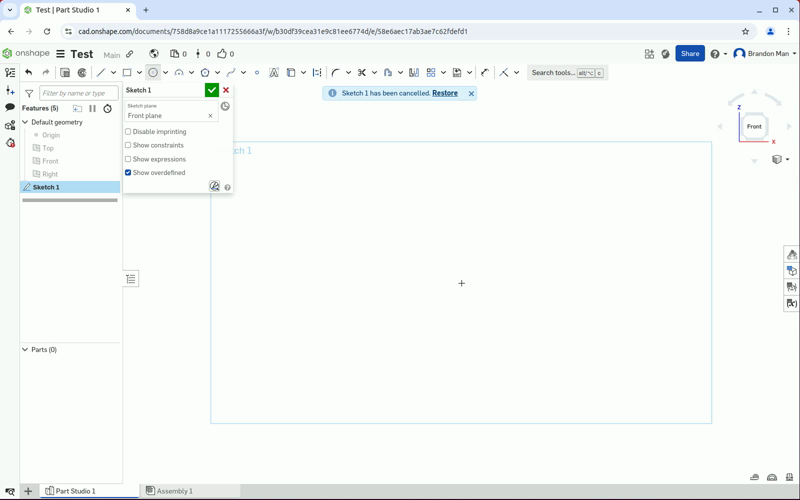
key_up(shift)
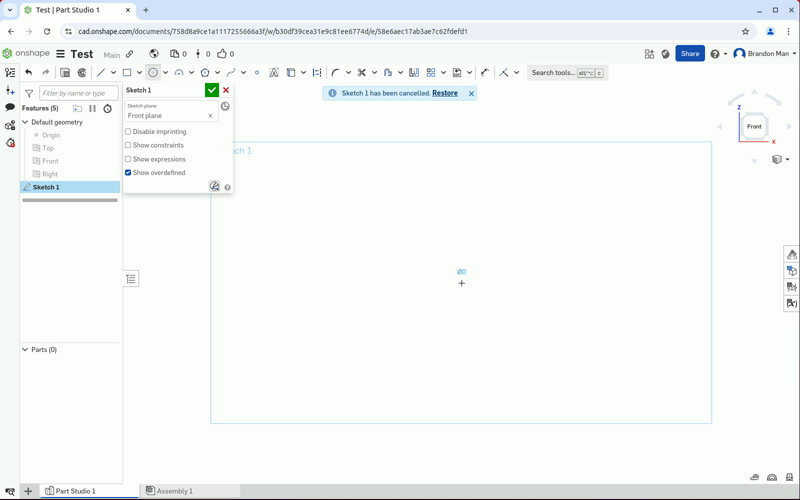
mouse_move(482, 282)
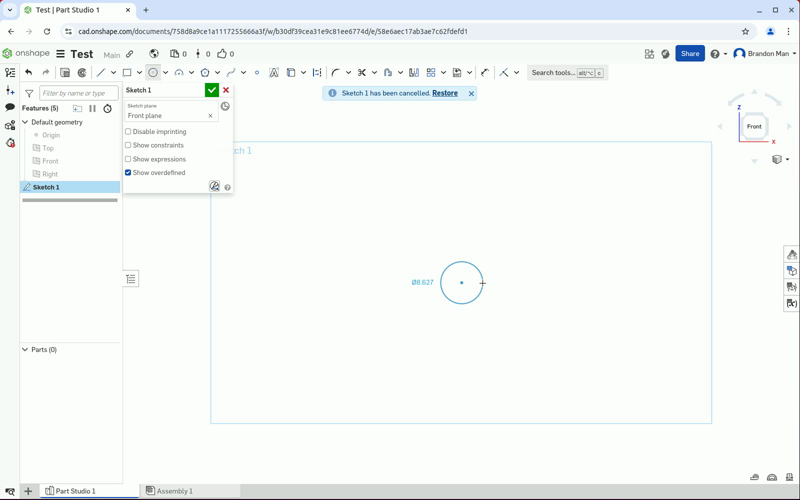
click(482, 282)
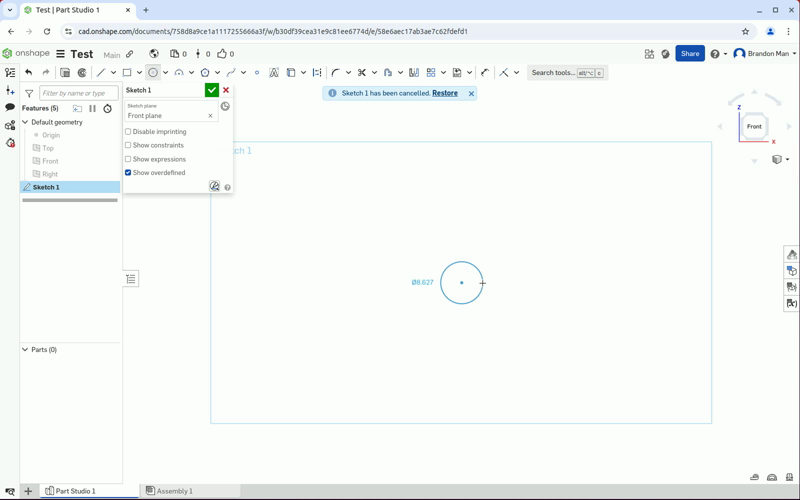
key(esc)
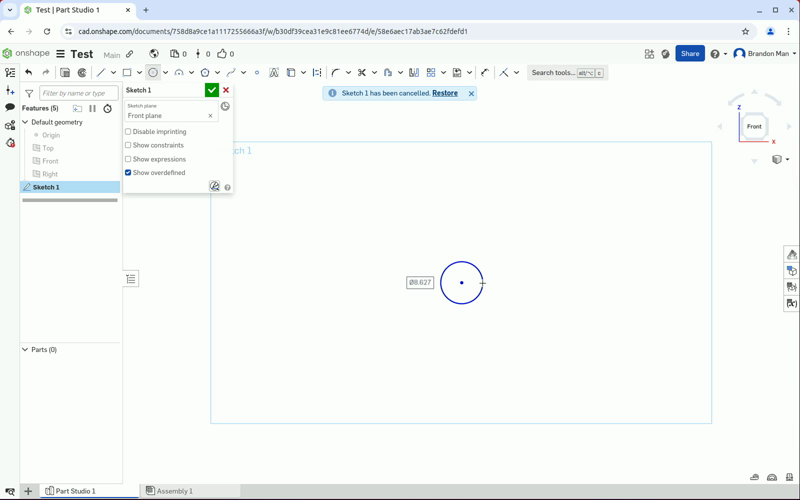
mouse_move(459, 266)
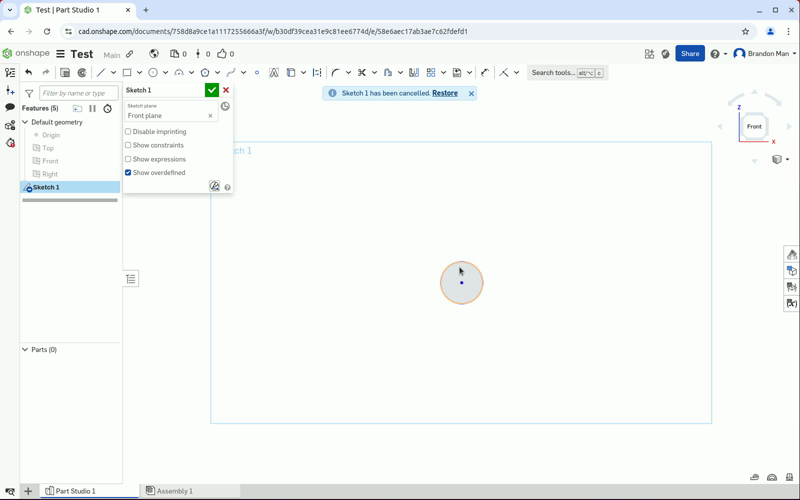
scroll(6)
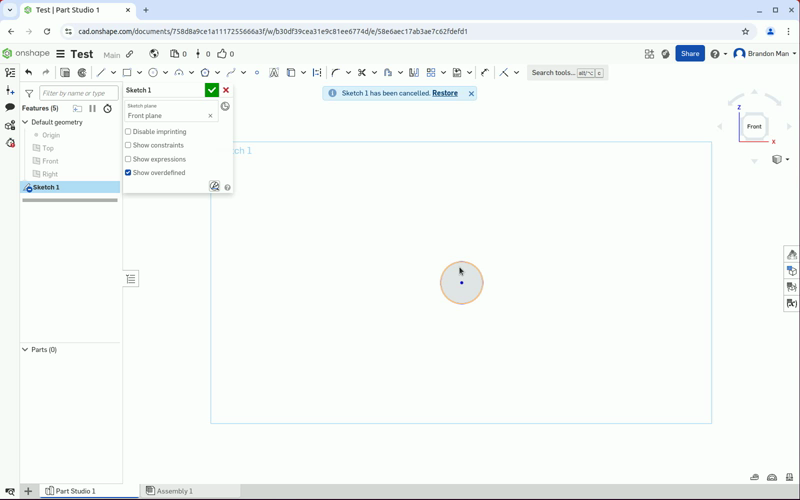
scroll(6)
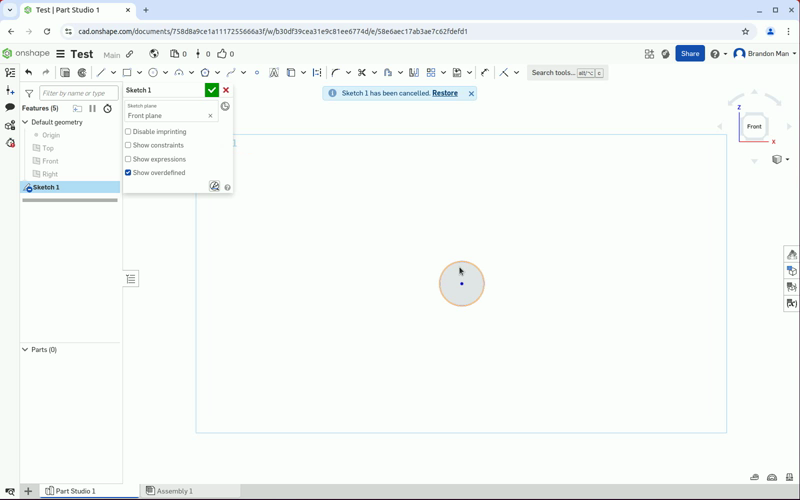
scroll(6)
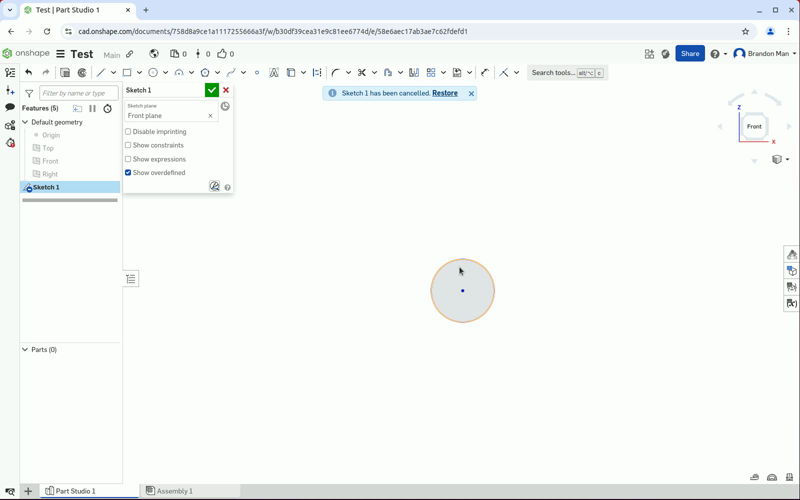
scroll(6)
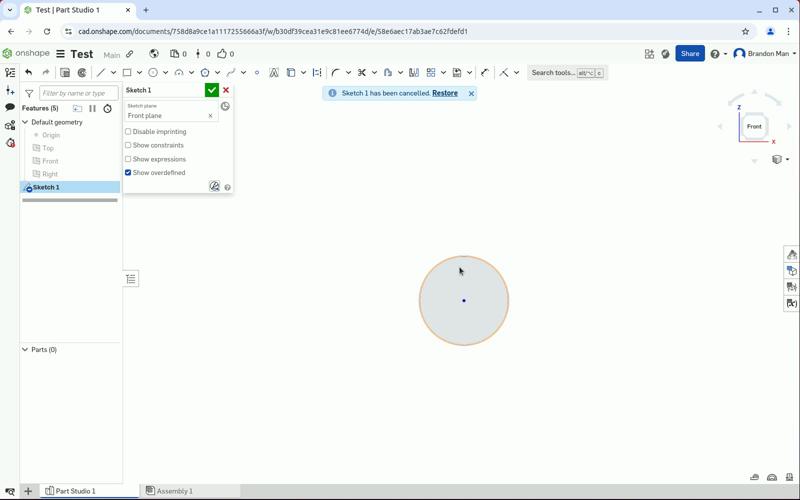
scroll(6)
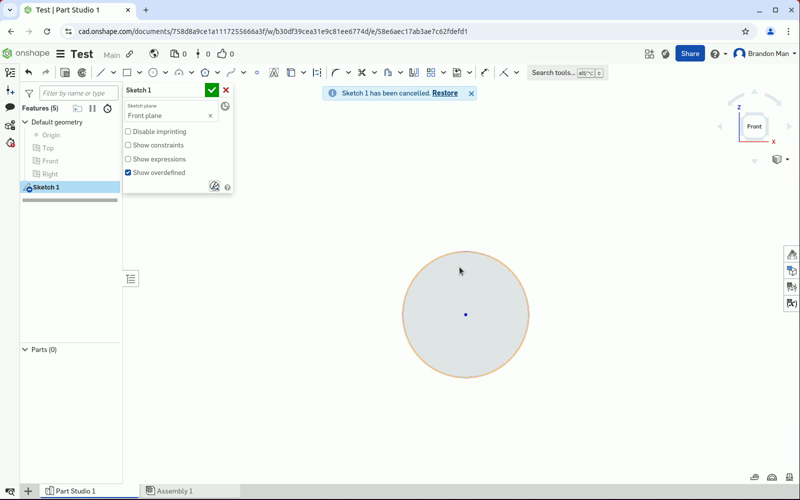
scroll(6)
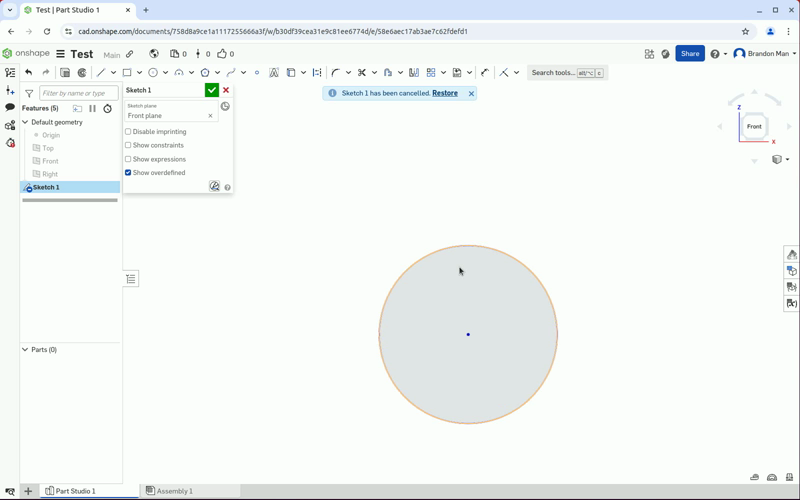
scroll(6)
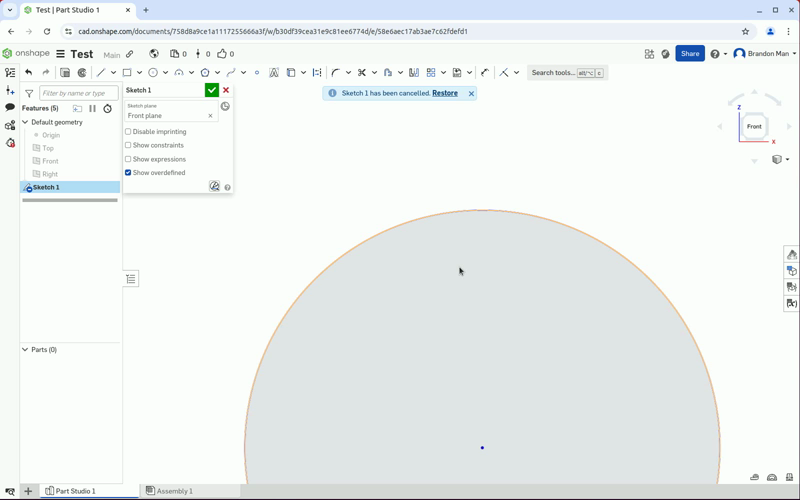
click(459, 266)
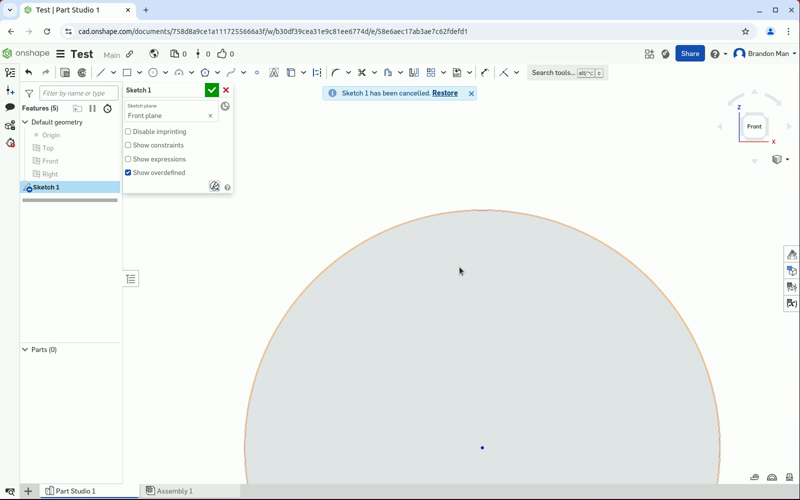
scroll(-6)
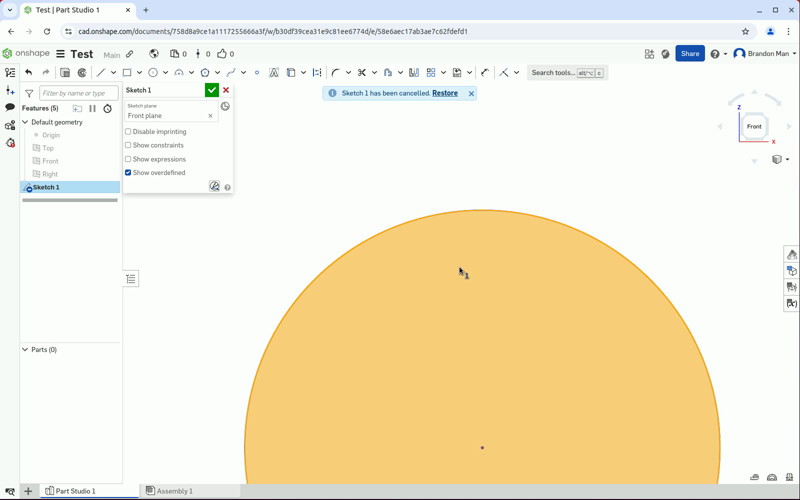
scroll(-6)
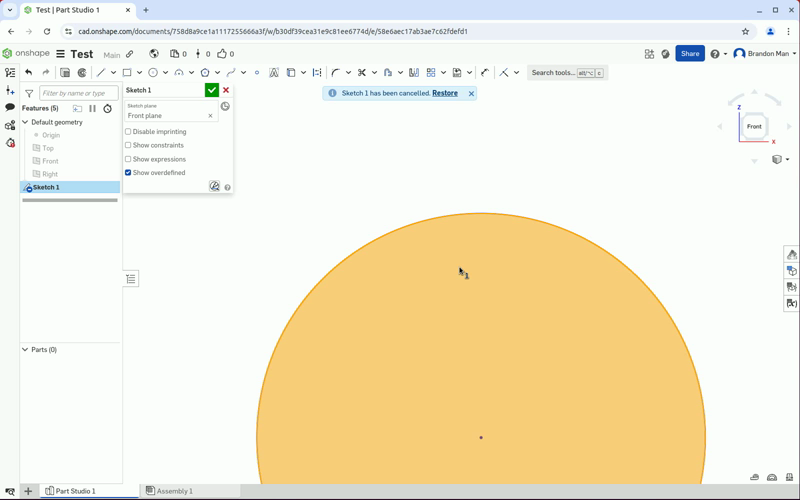
scroll(-6)
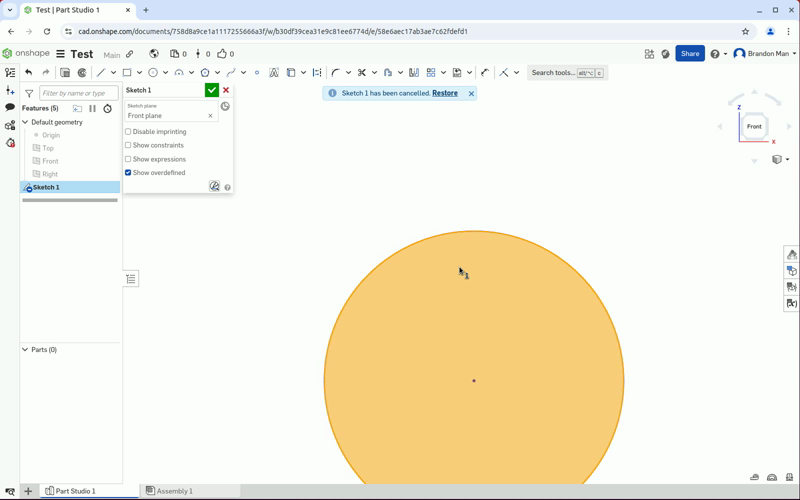
scroll(-6)
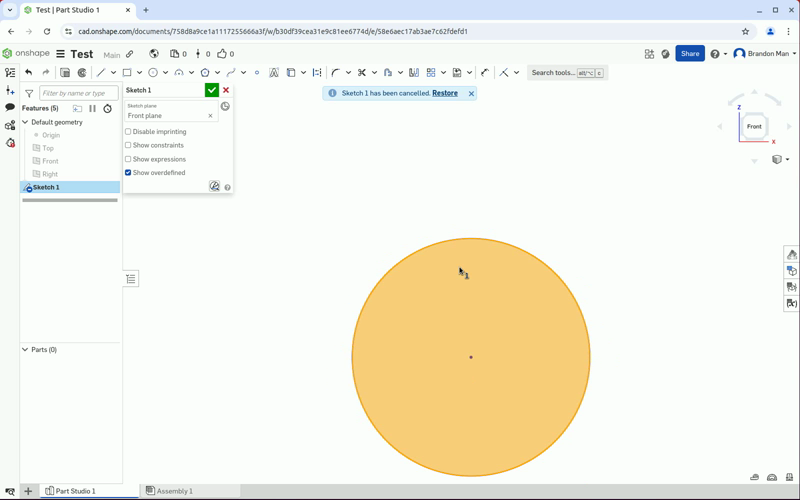
scroll(-6)
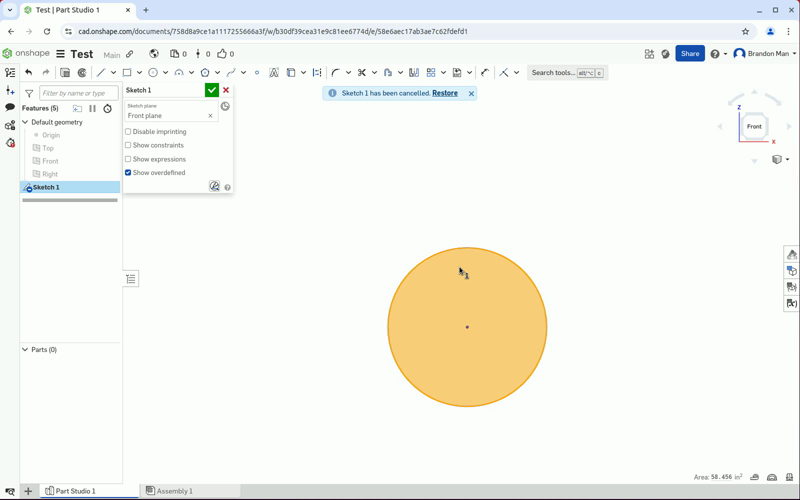
scroll(-6)
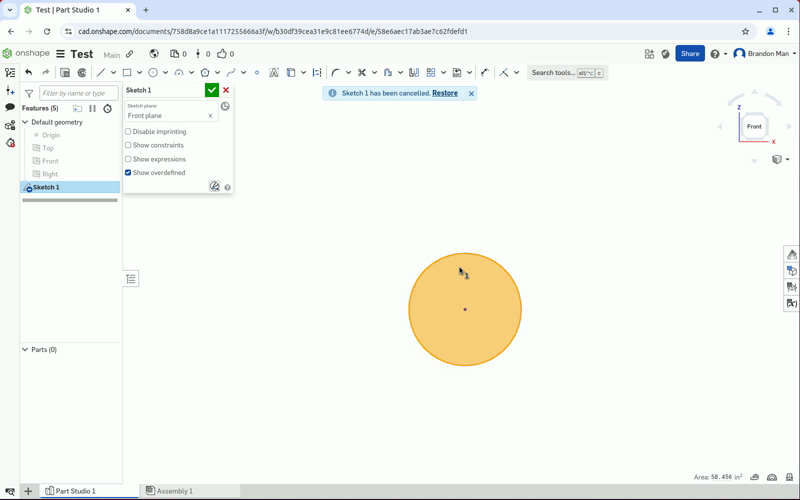
scroll(-6)
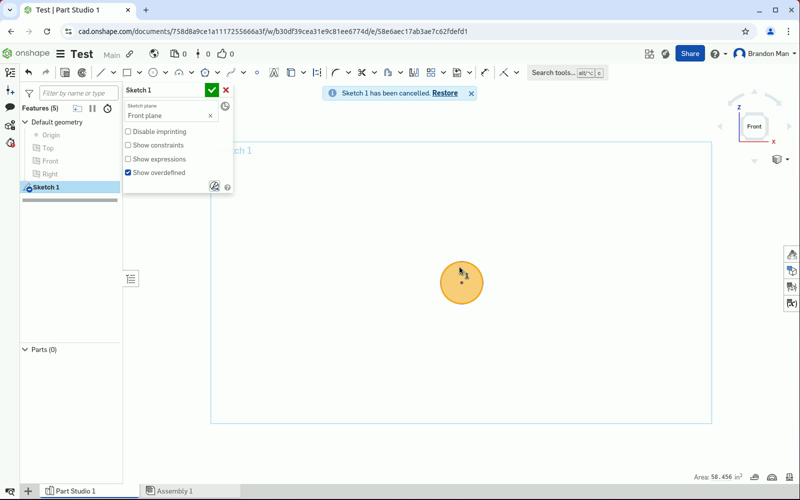
mouse_move(73, 352)
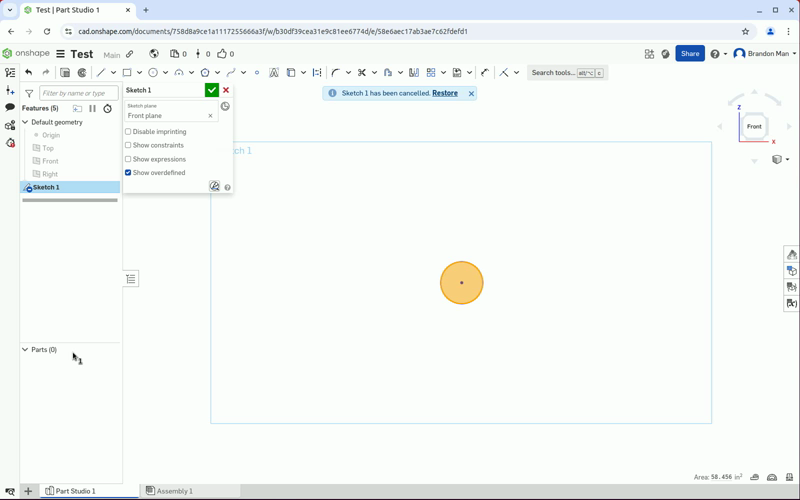
key(shift+y)
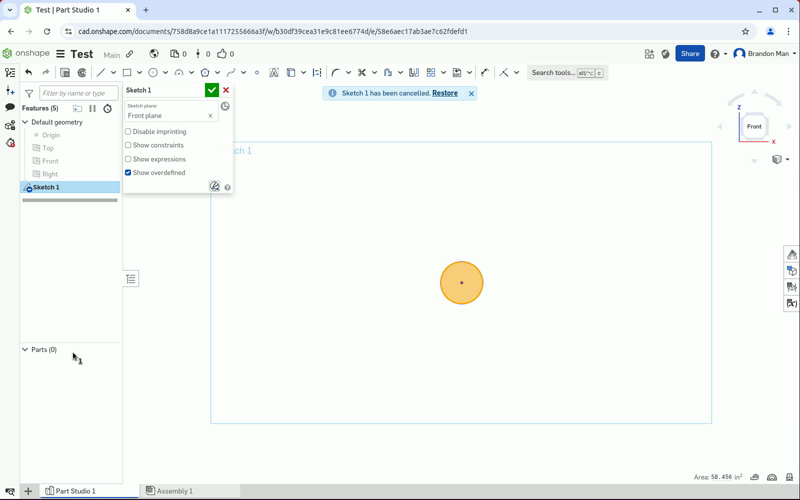
key(shift+e)
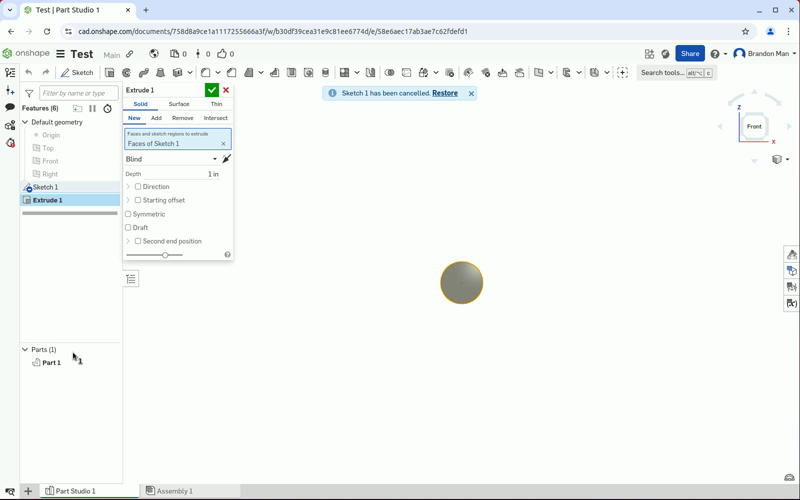
mouse_move(143, 106)
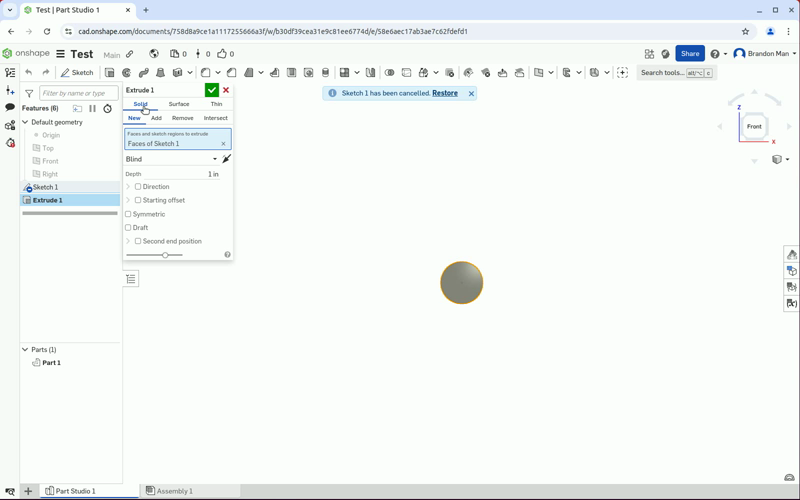
click(143, 106)
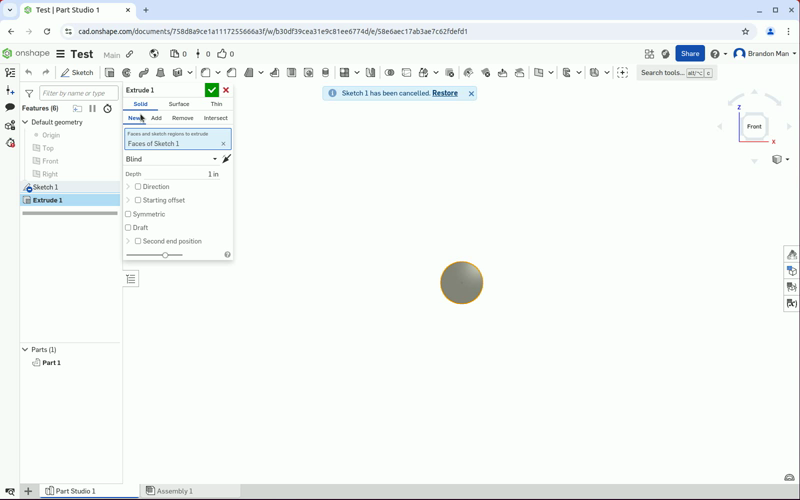
mouse_move(137, 120)
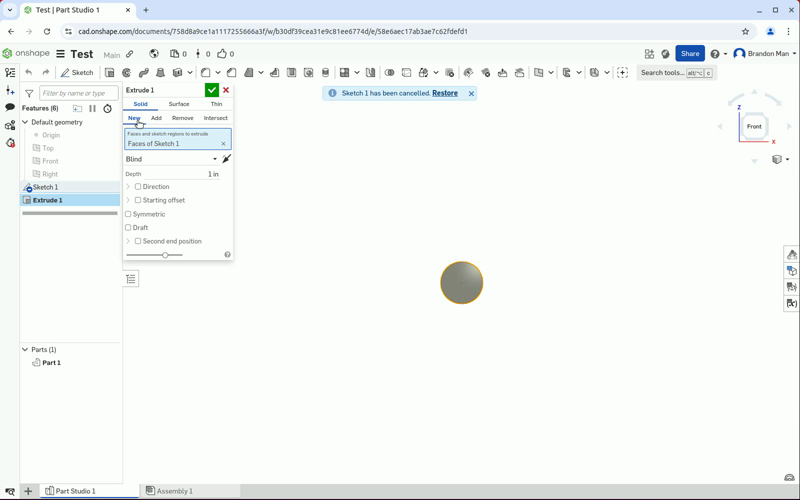
click(137, 120)
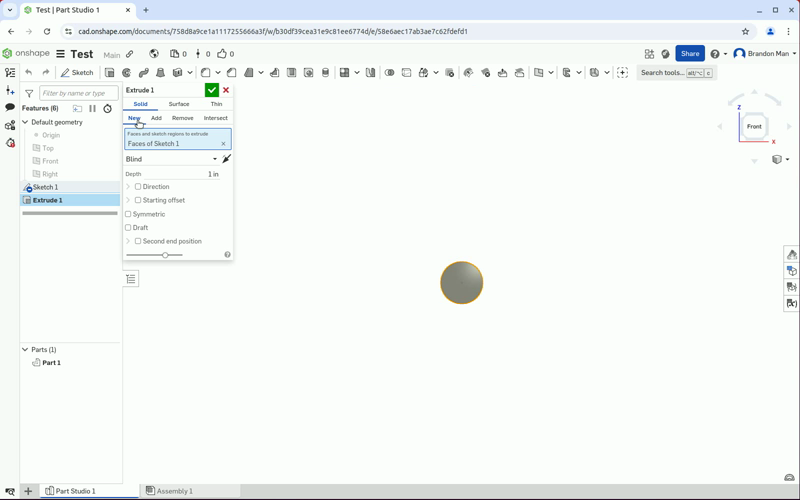
key(tab, 4)
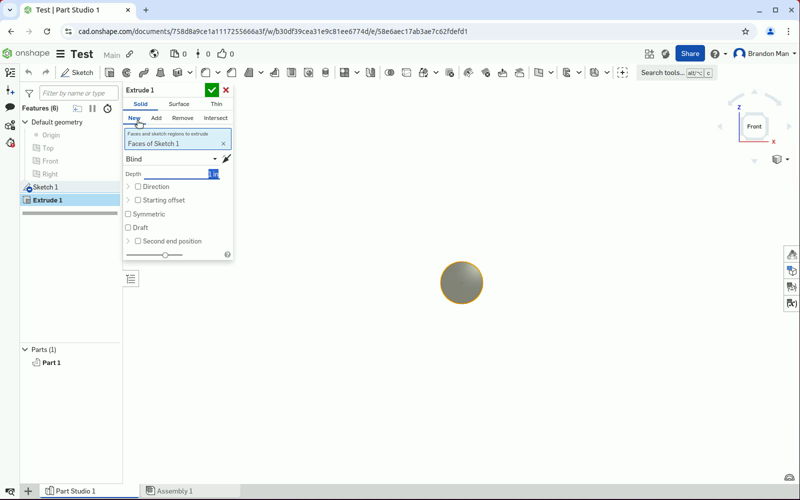
text(23.108)
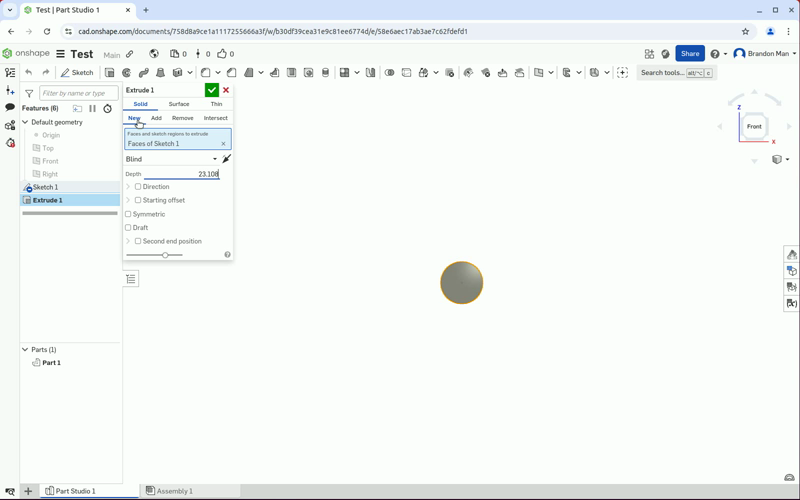
key(enter)
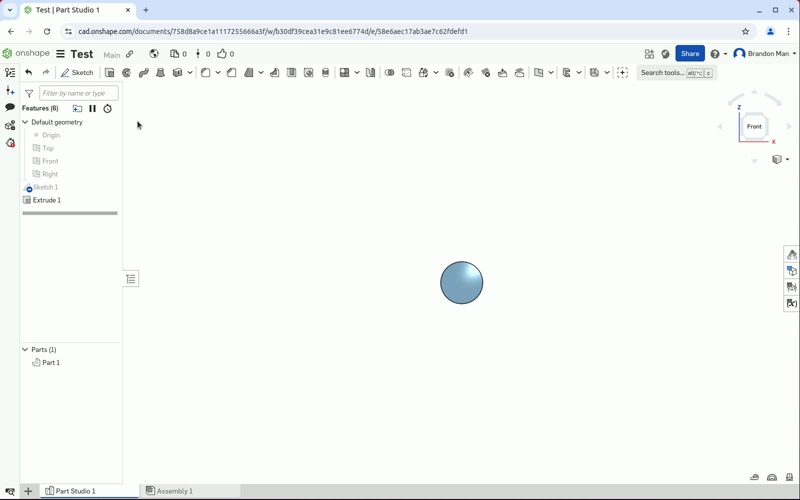
key(shift+h)
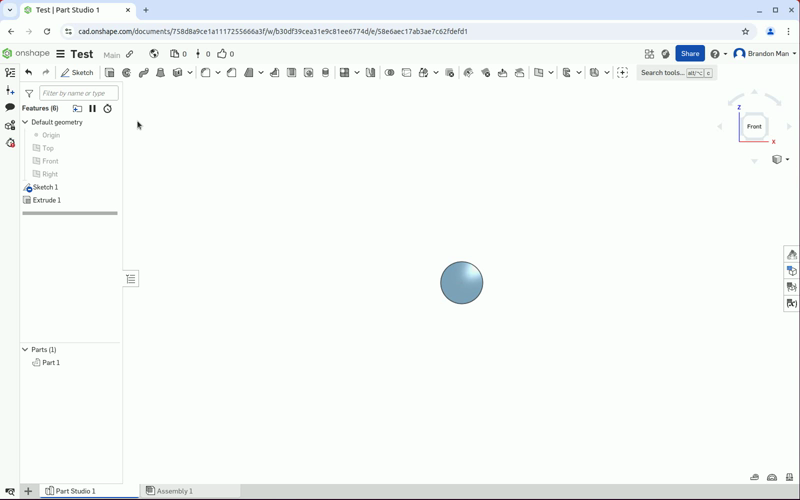
key(shift+h)
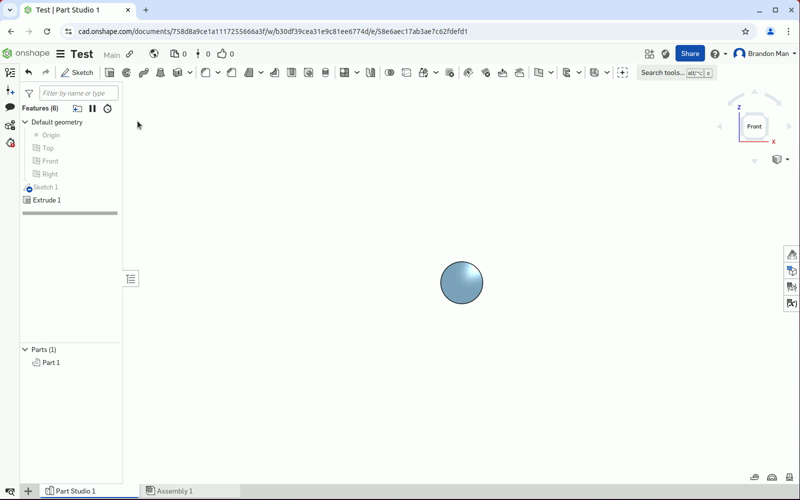
mouse_move(73, 189)
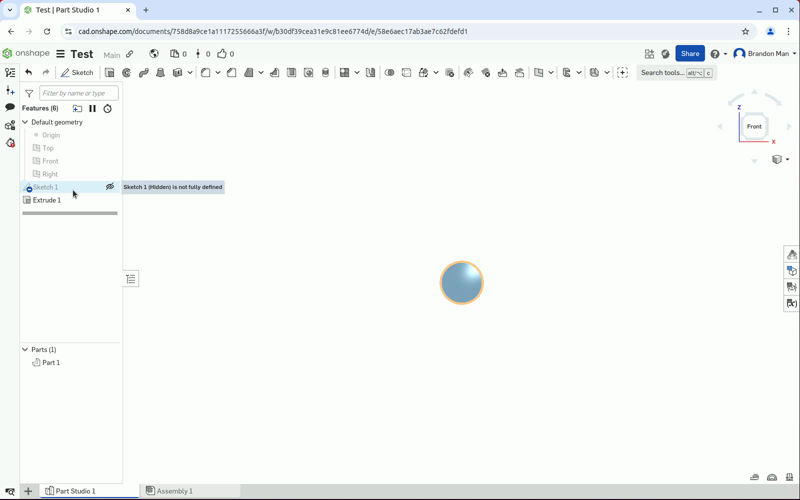
click(73, 189)
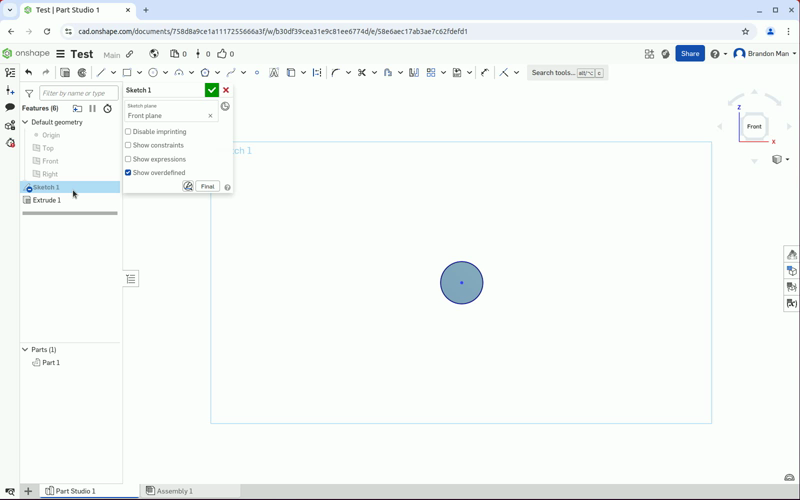
mouse_move(229, 92)
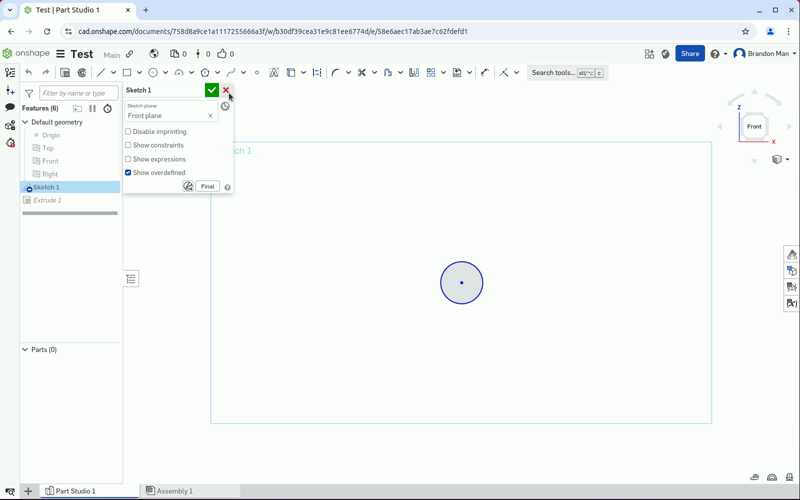
click(229, 92)
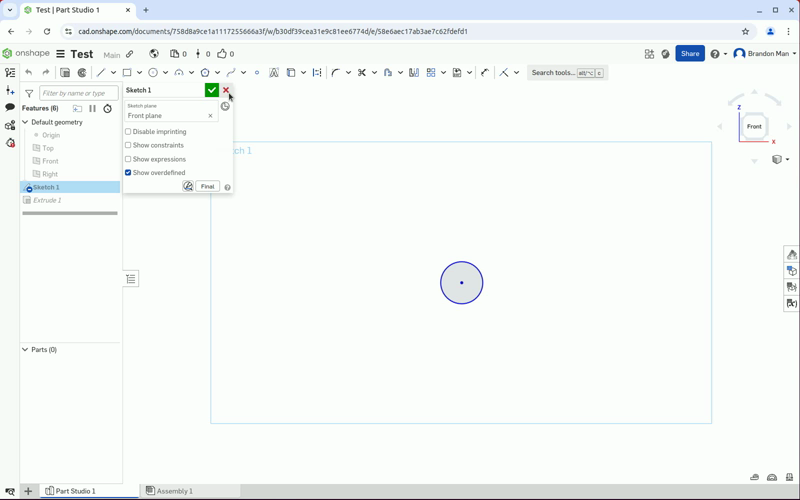
key(shift+s)
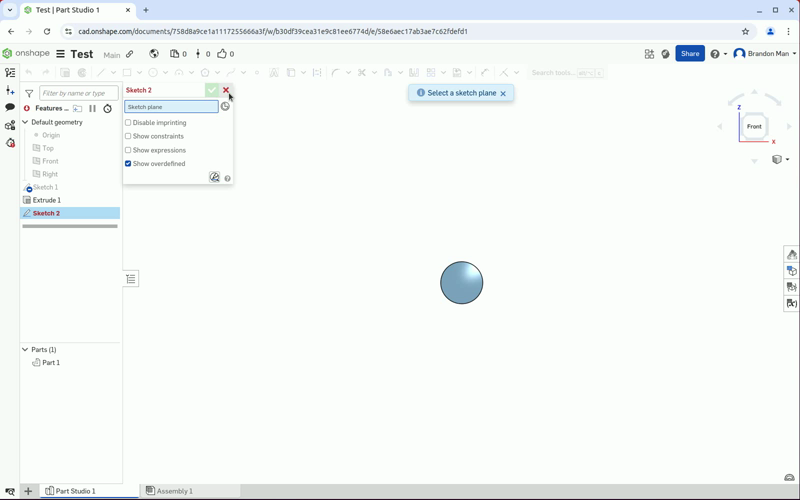
mouse_move(73, 163)
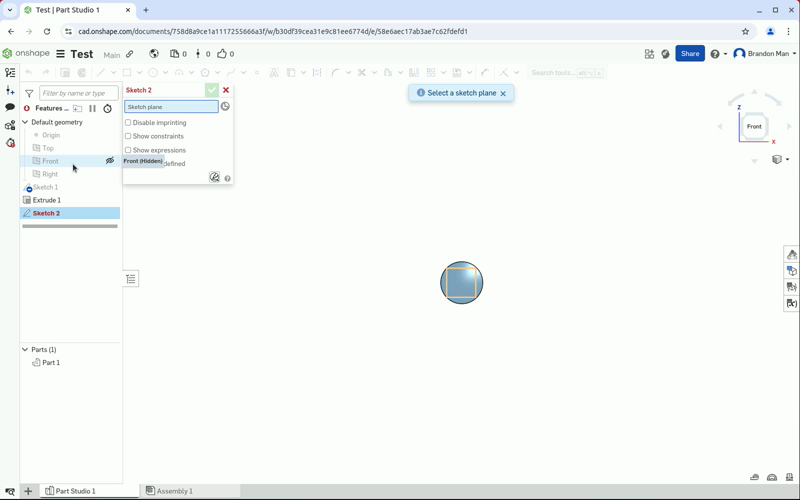
click(73, 163)
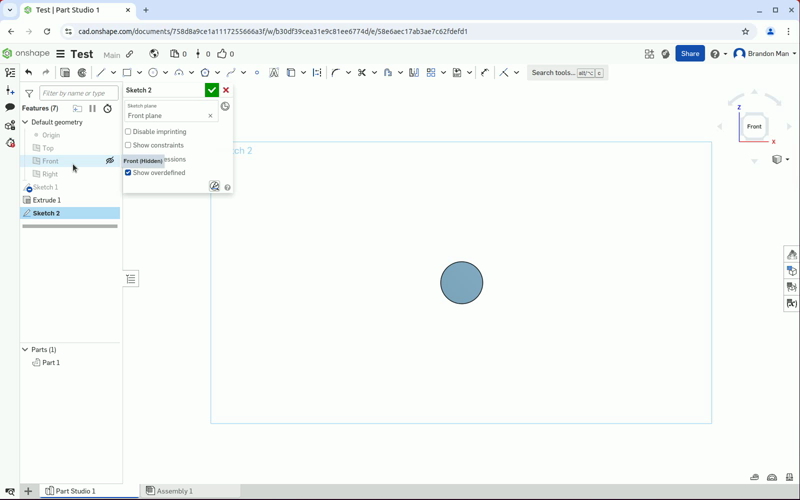
mouse_move(73, 352)
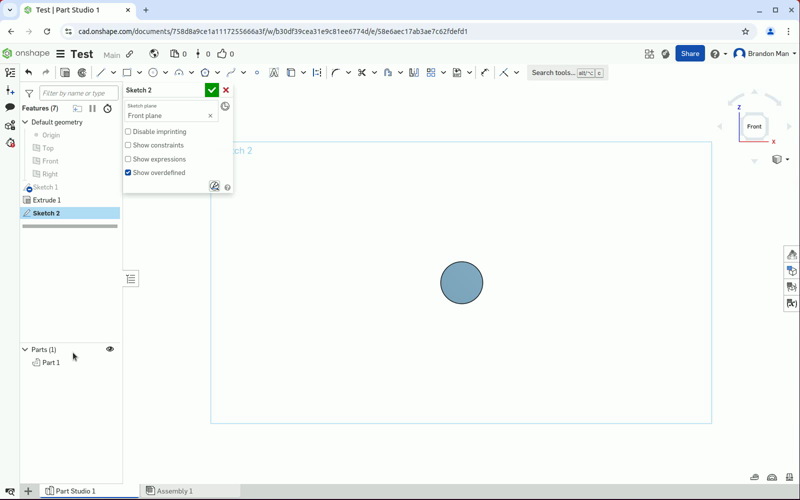
key(y)
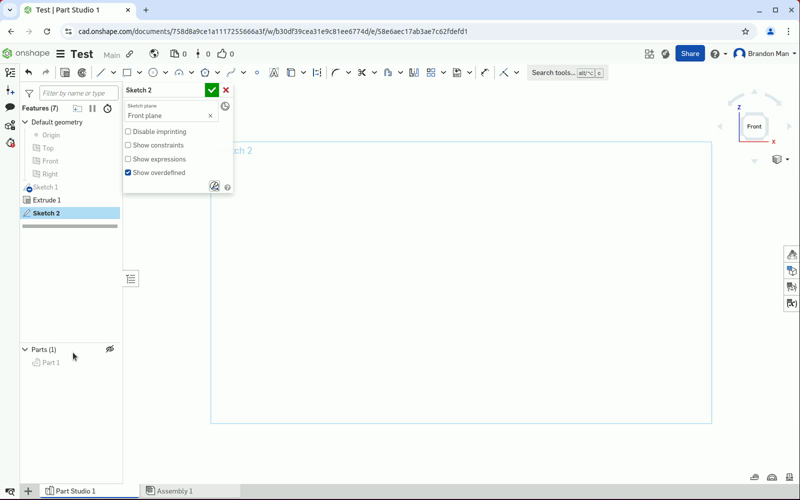
key(c)
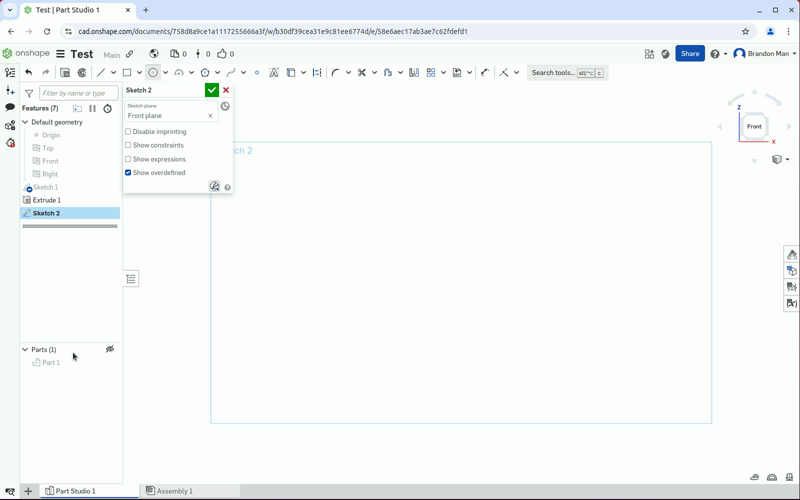
key_down(shift)
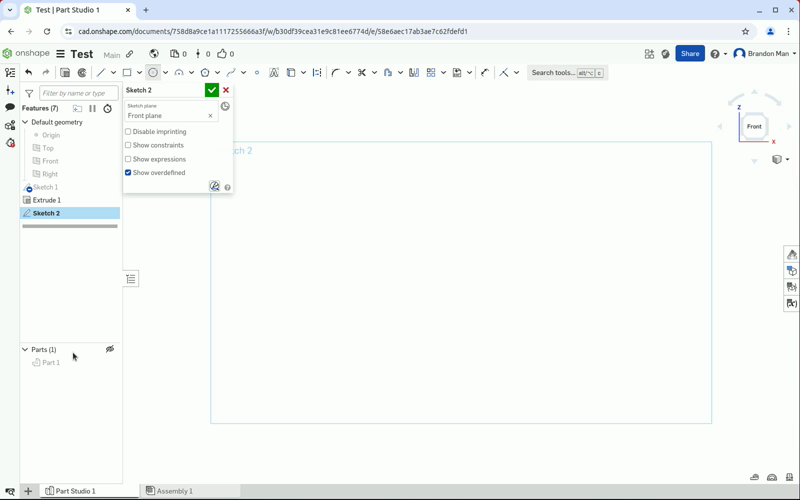
mouse_move(461, 282)
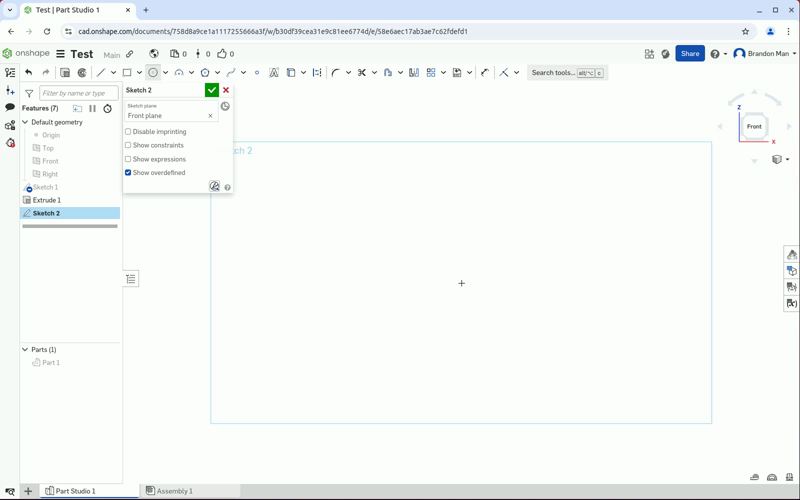
click(461, 282)
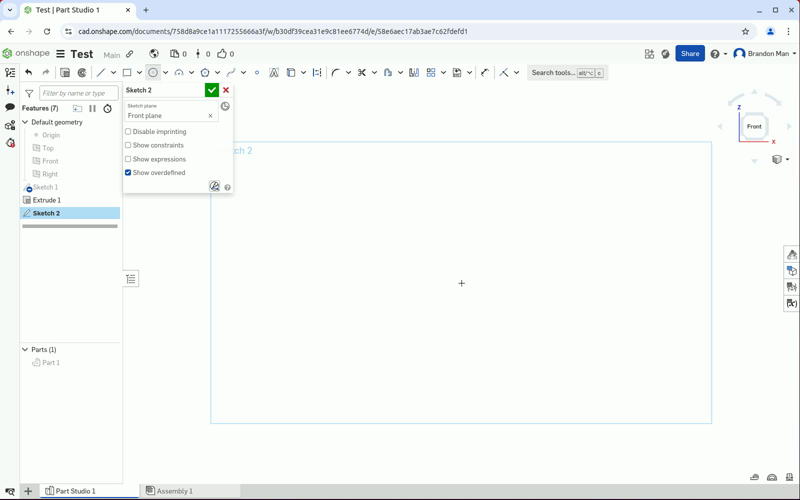
key_up(shift)
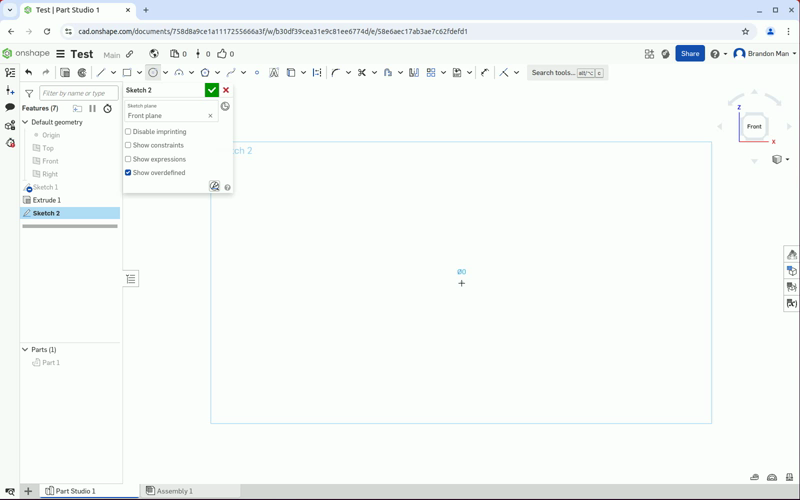
mouse_move(482, 282)
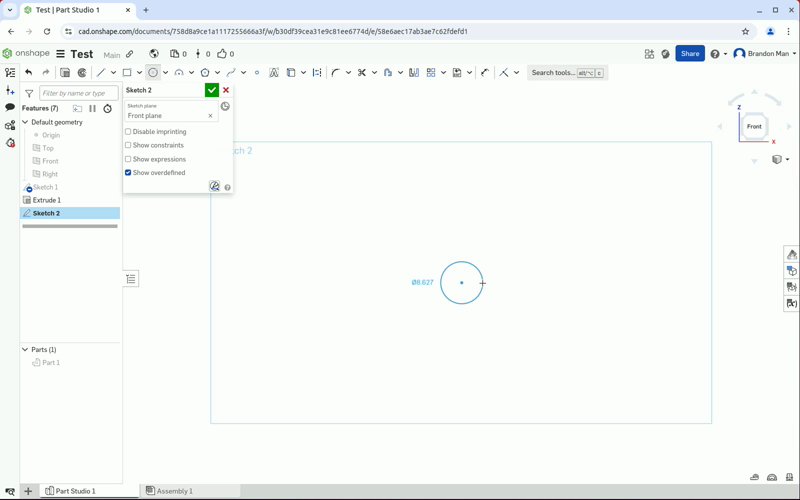
click(482, 282)
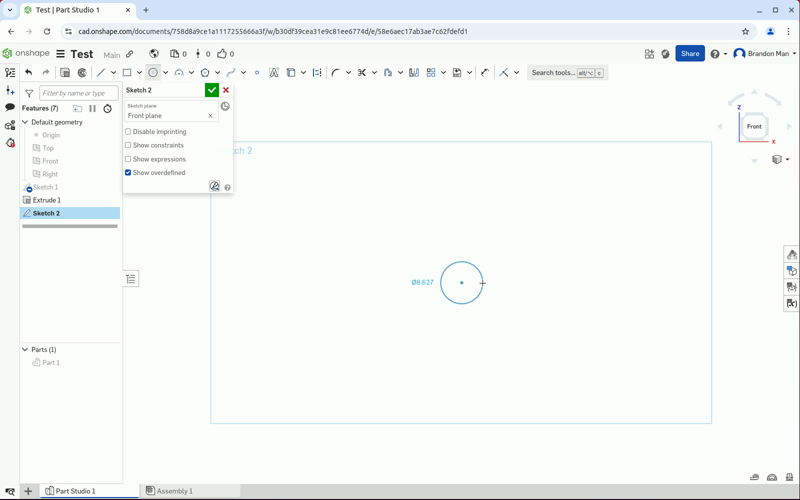
key(esc)
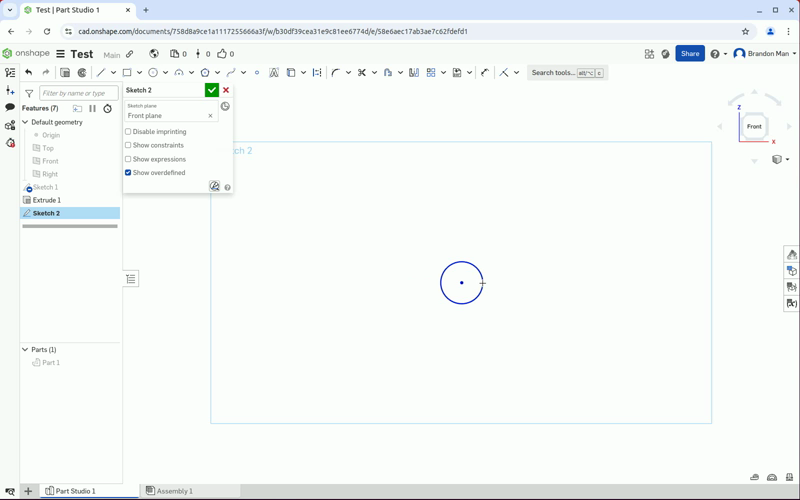
mouse_move(468, 278)
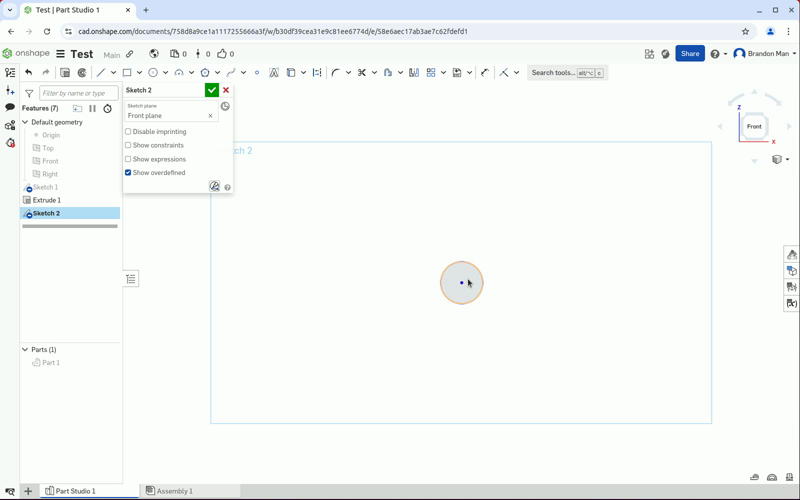
scroll(6)
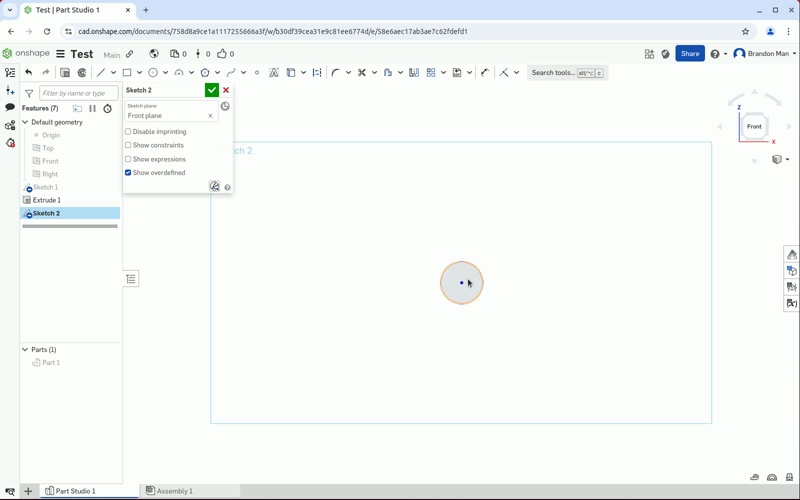
scroll(6)
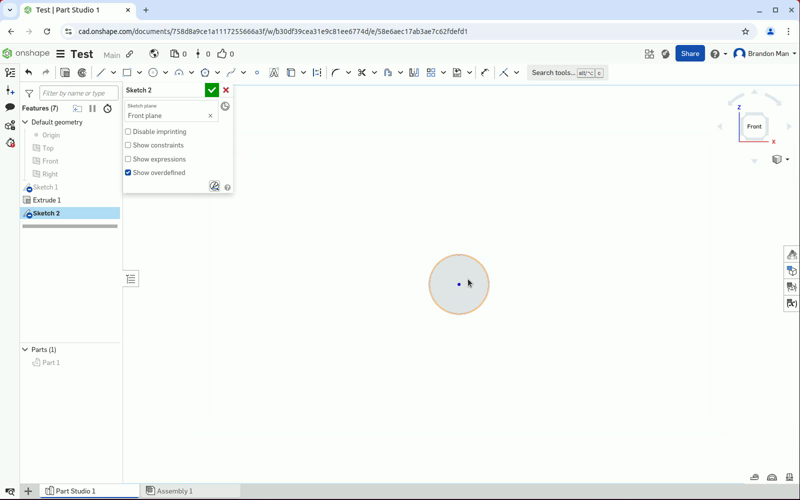
scroll(6)
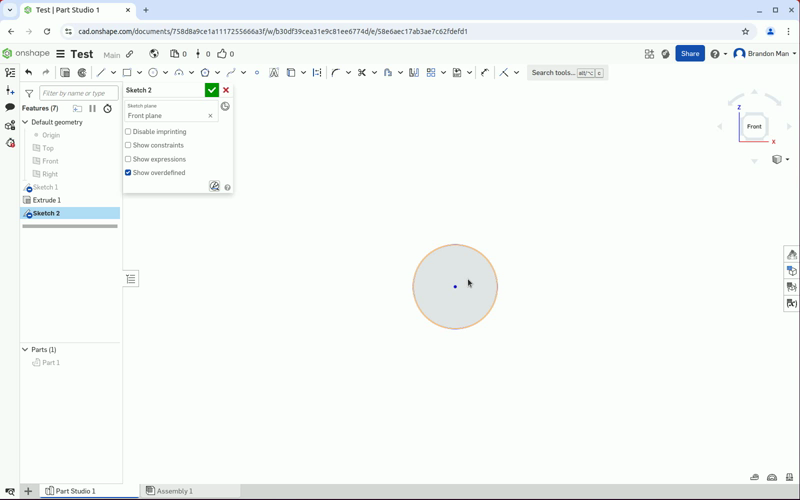
scroll(6)
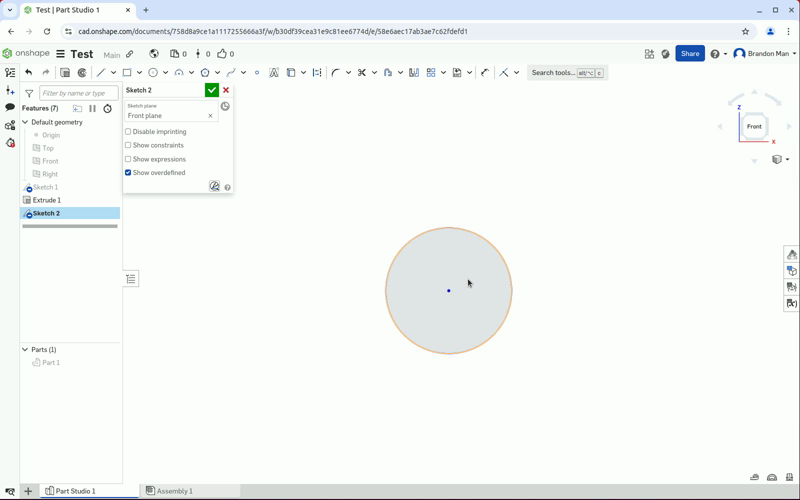
scroll(6)
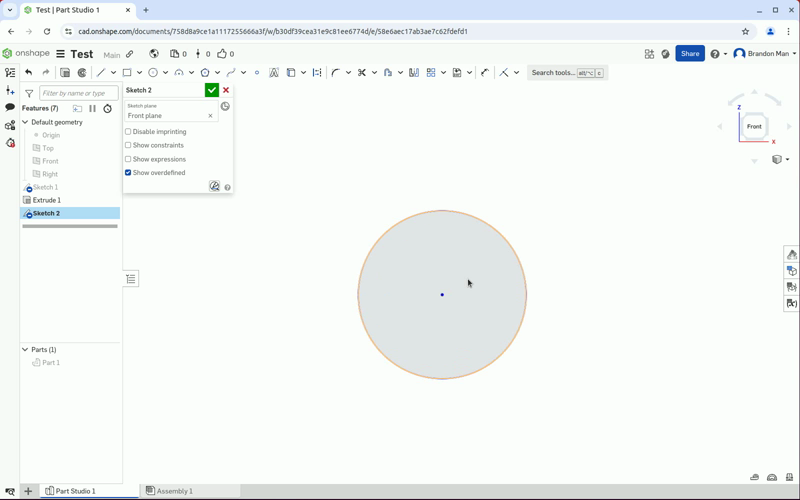
scroll(6)
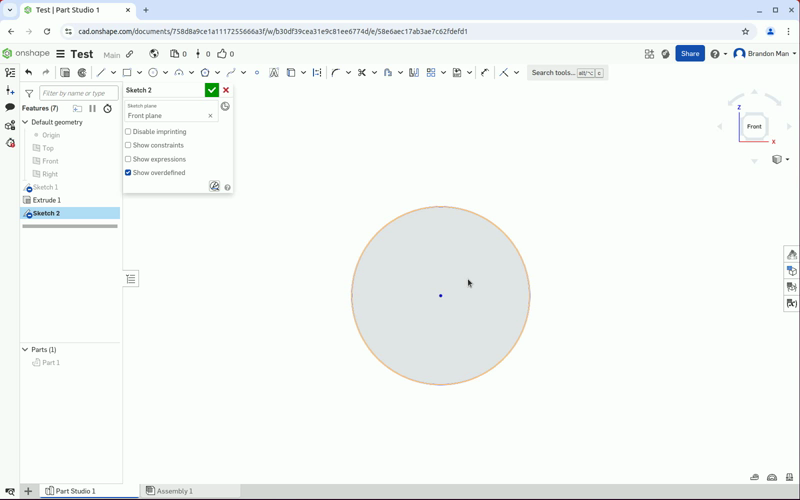
scroll(6)
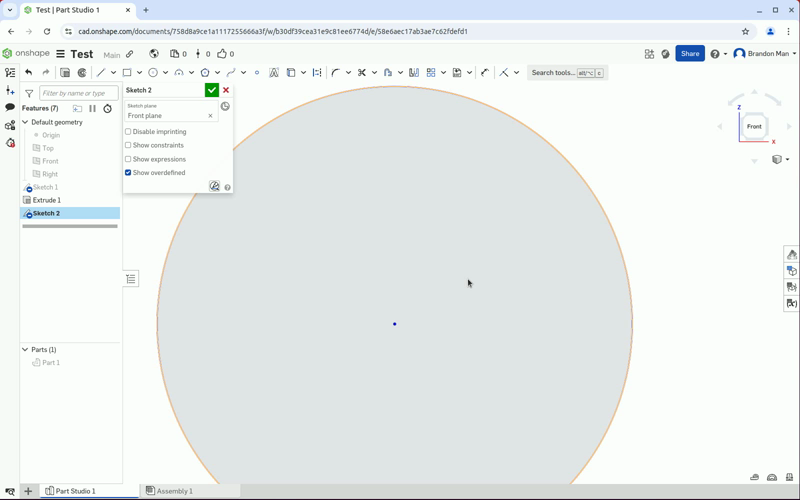
click(468, 278)
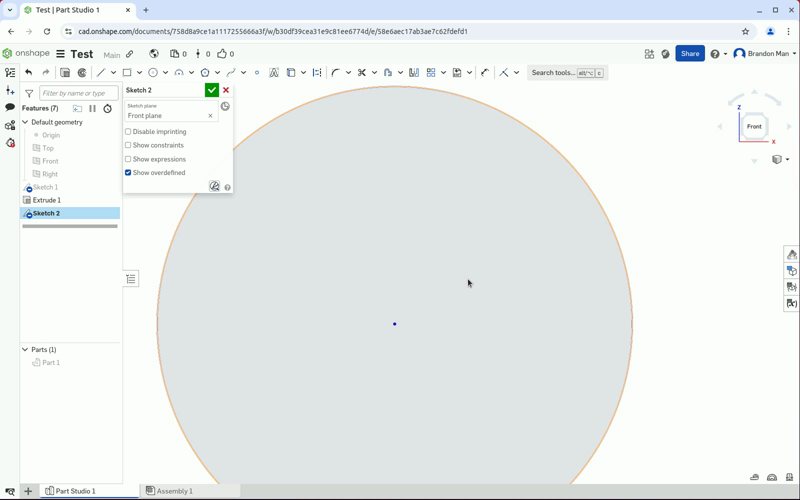
scroll(-6)
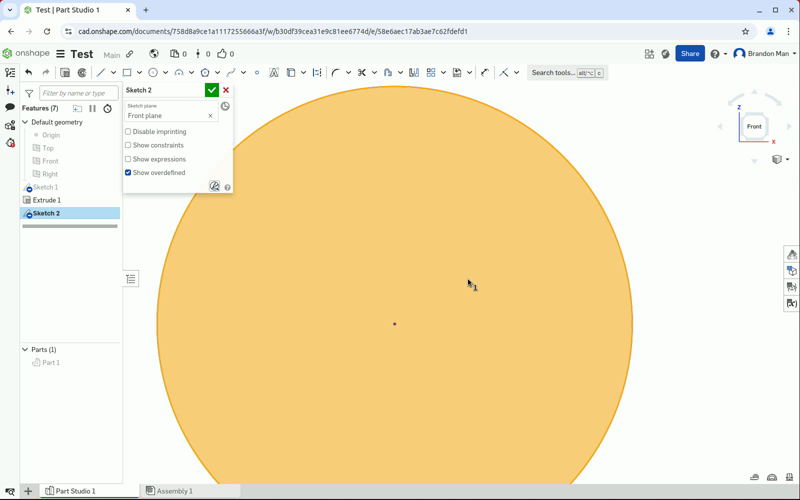
scroll(-6)
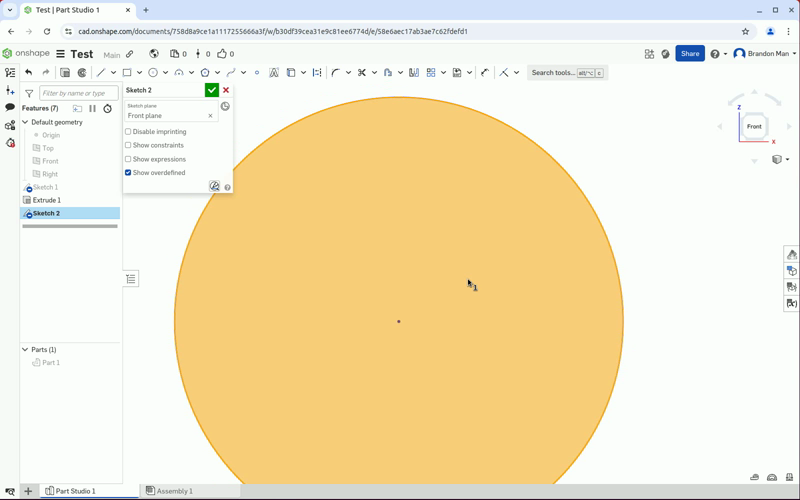
scroll(-6)
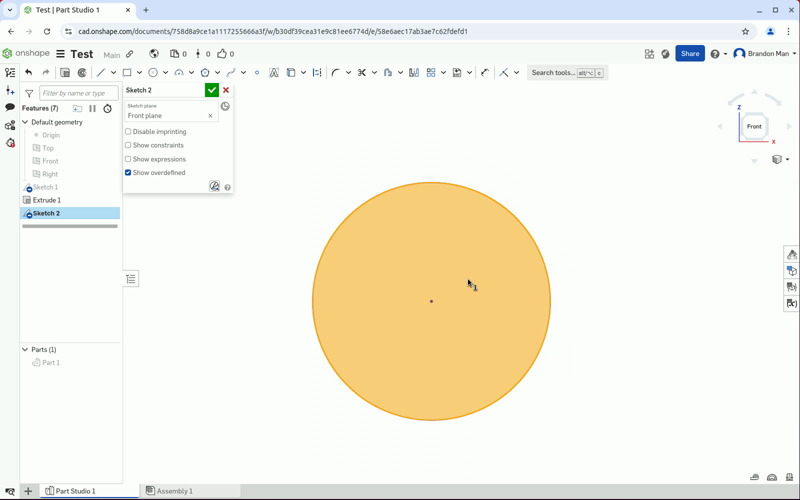
scroll(-6)
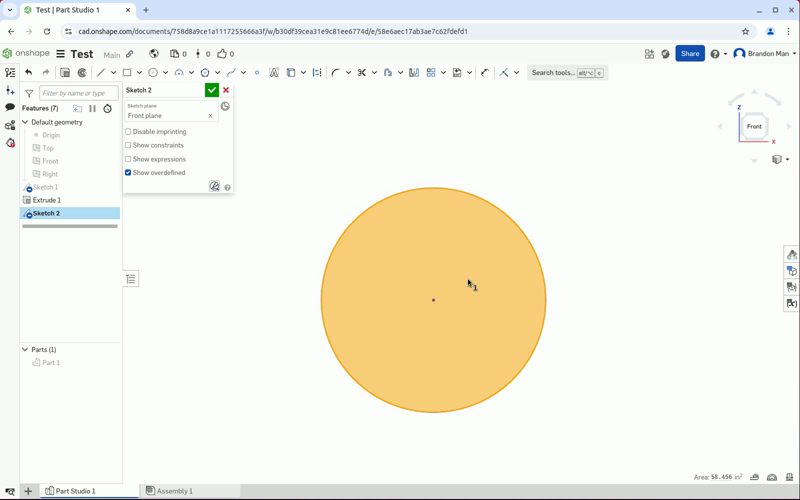
scroll(-6)
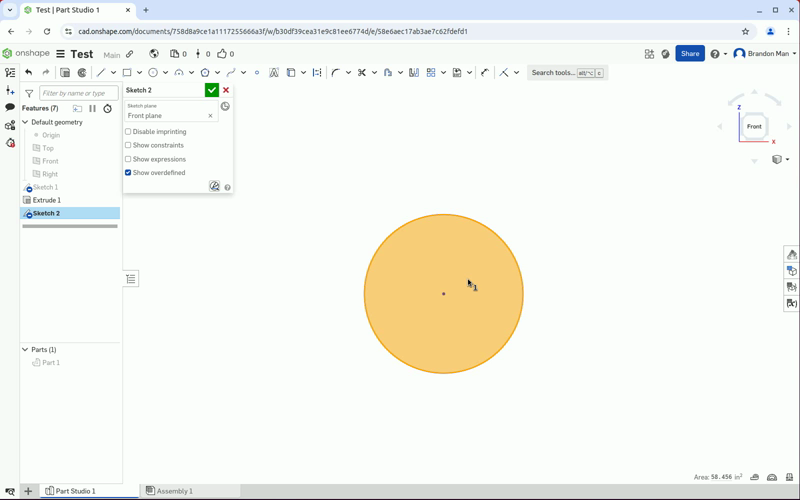
scroll(-6)
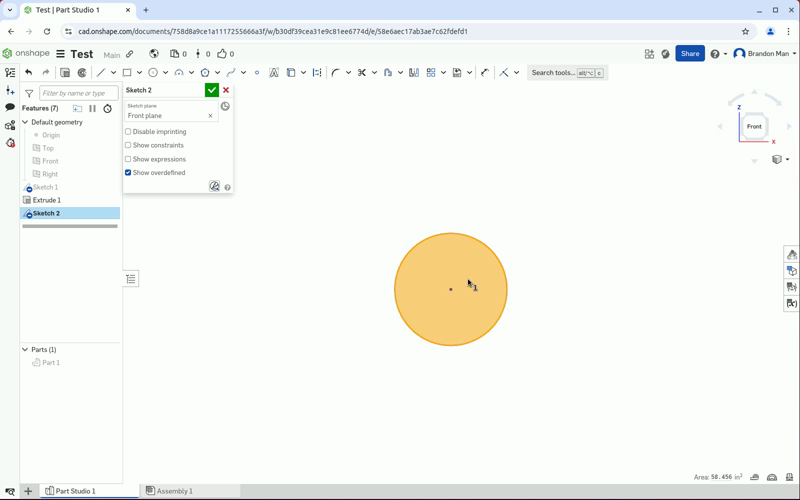
scroll(-6)
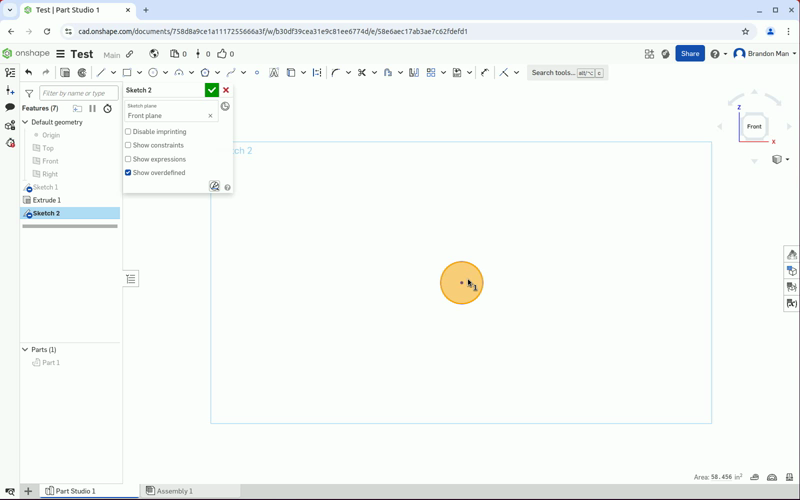
mouse_move(73, 352)
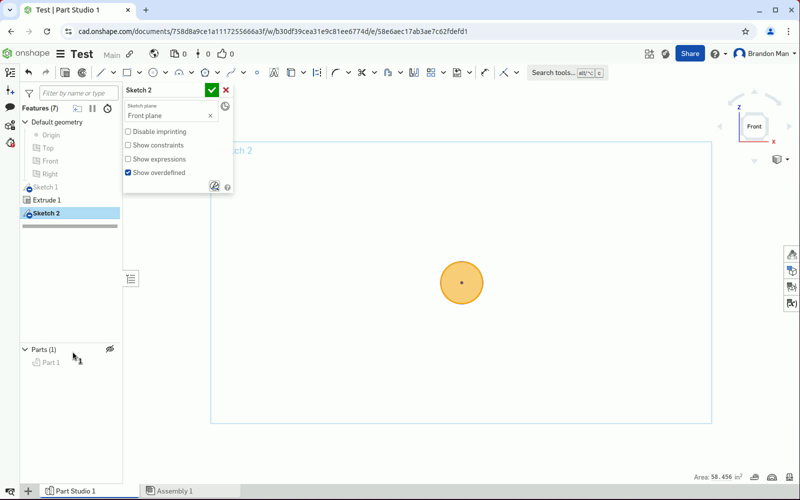
key(shift+y)
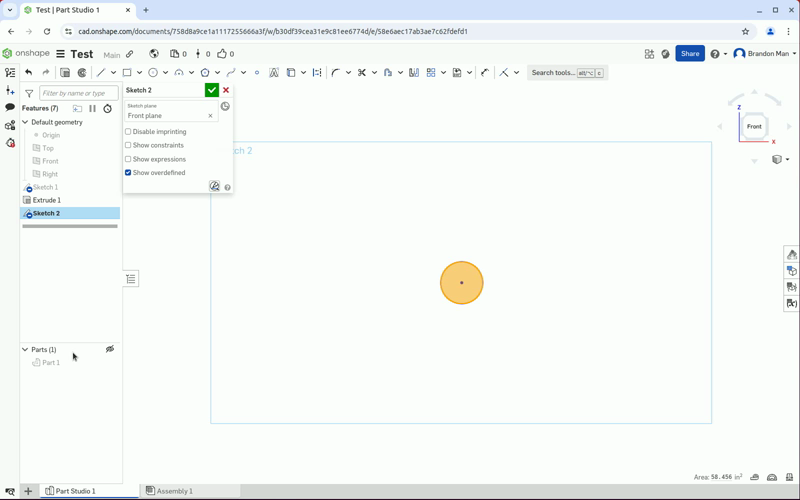
key(shift+e)
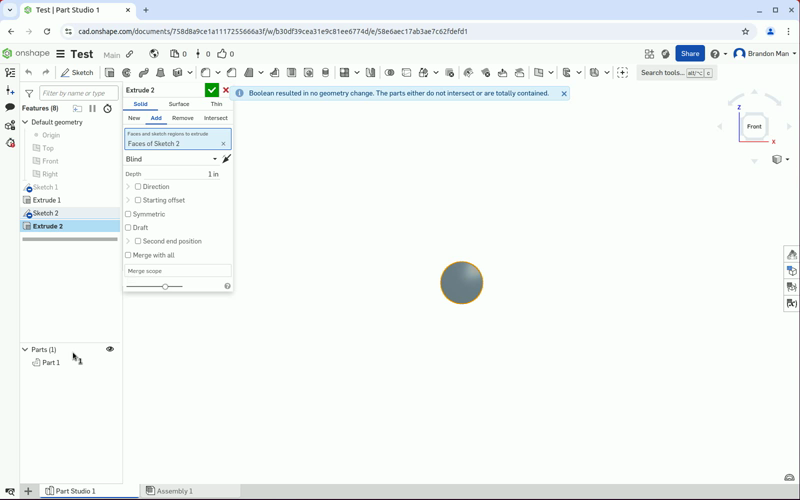
mouse_move(143, 106)
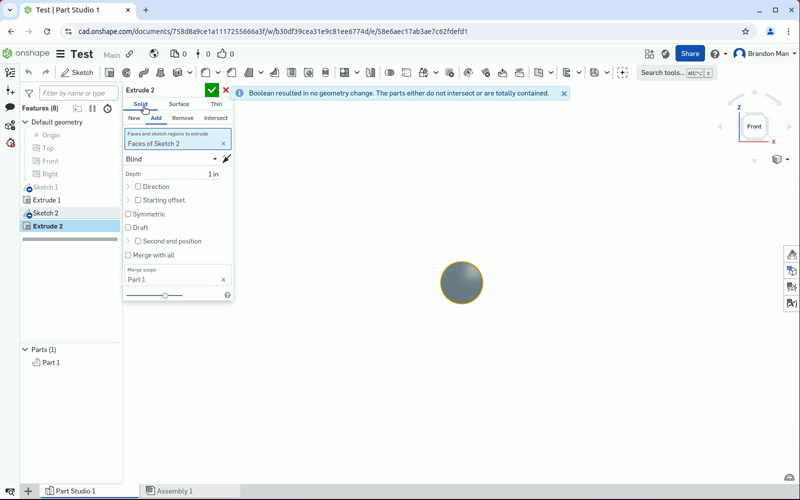
click(143, 106)
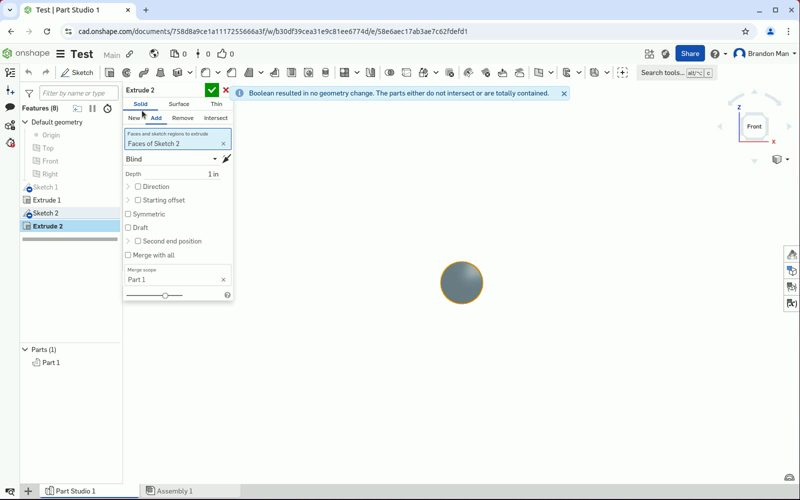
mouse_move(137, 120)
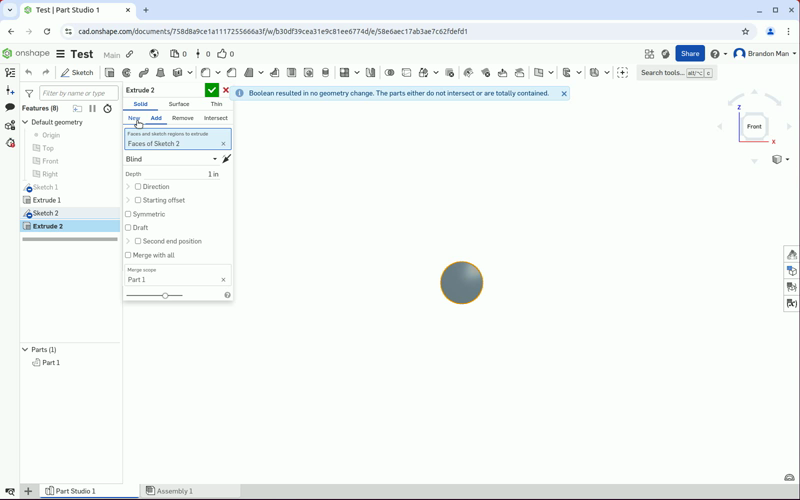
click(137, 120)
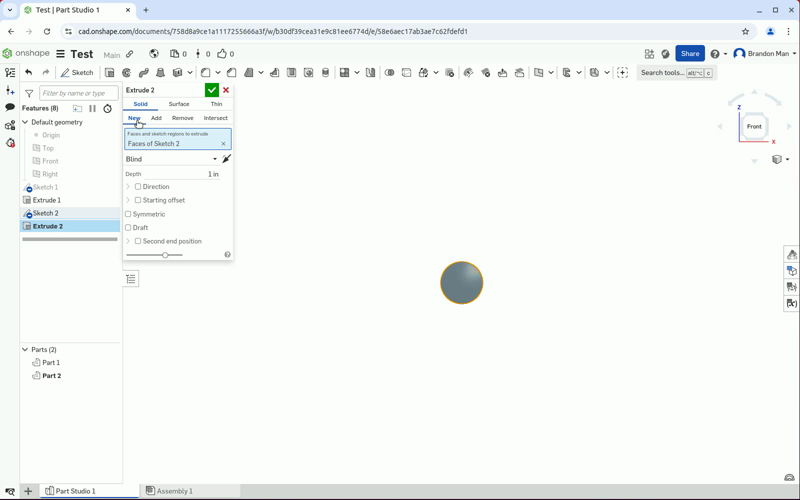
key(tab, 4)
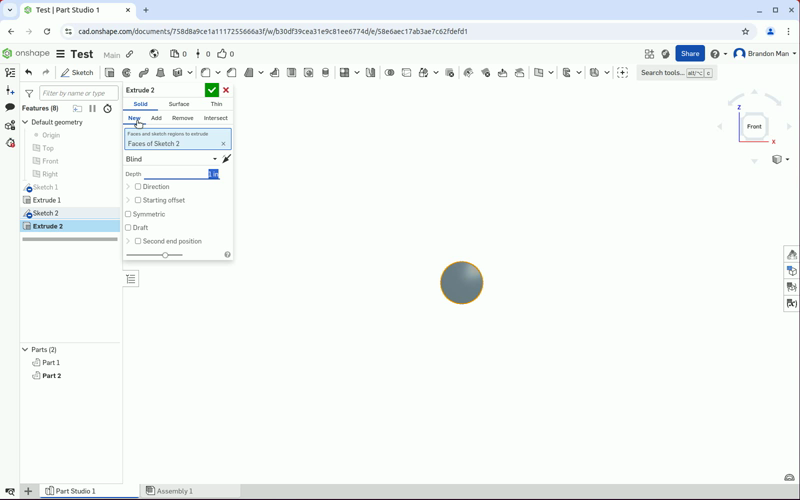
text(23.108)
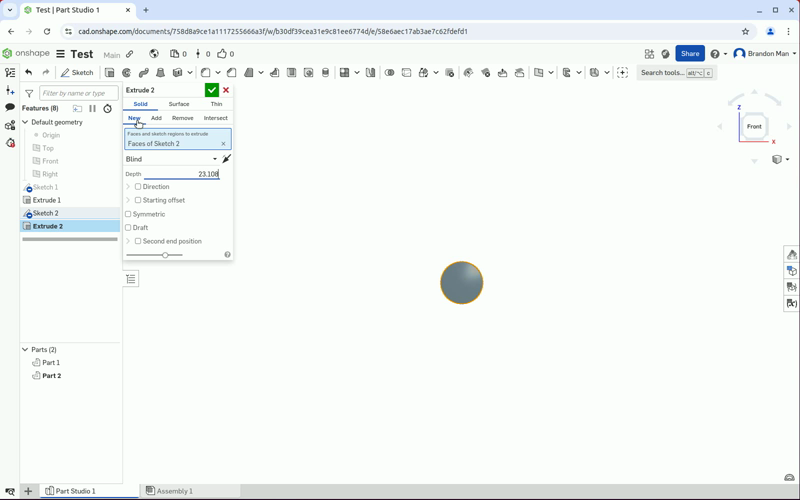
key(enter)
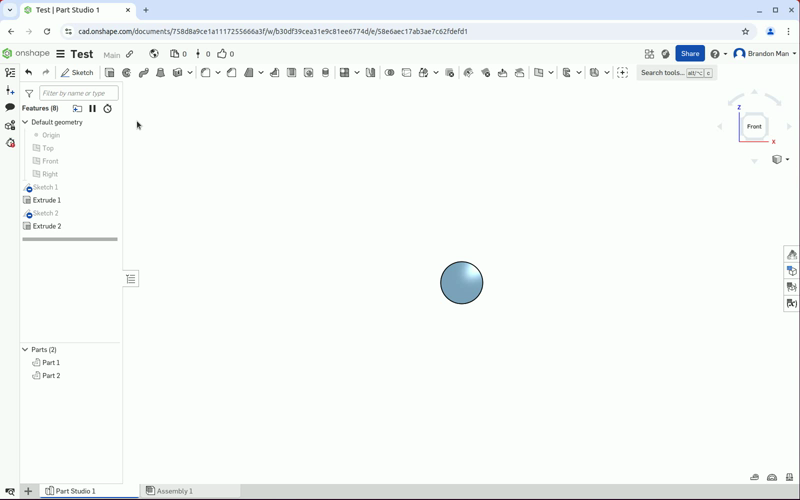
key(shift+h)
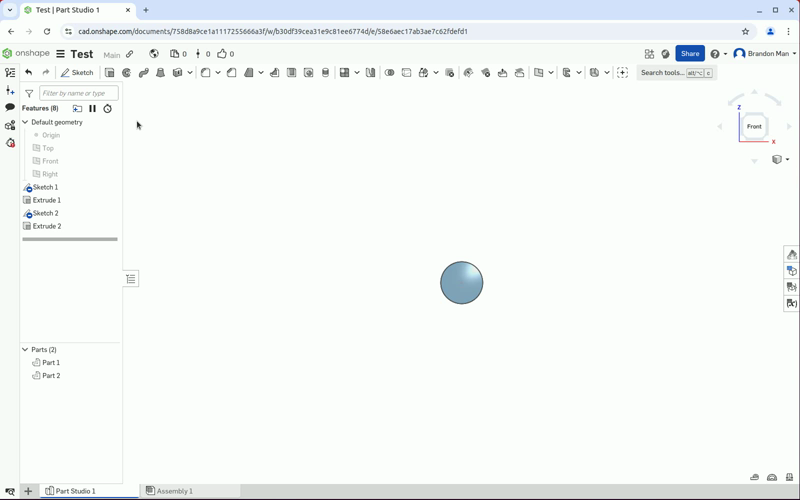
key(shift+h)
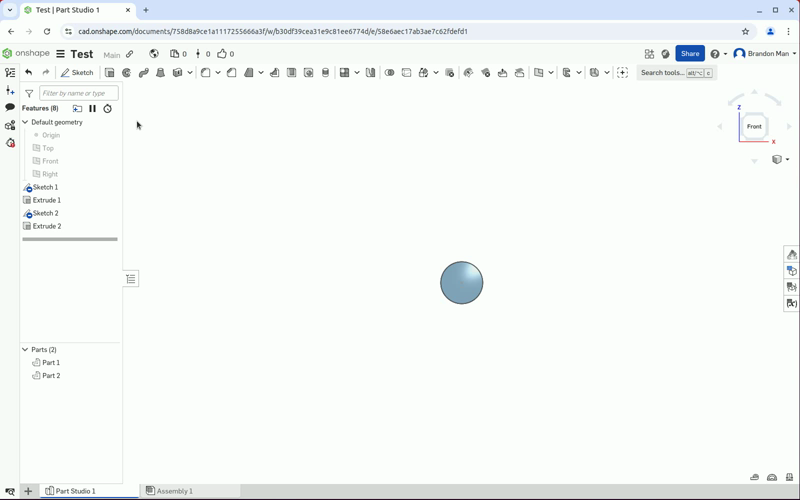
key(shift+7)
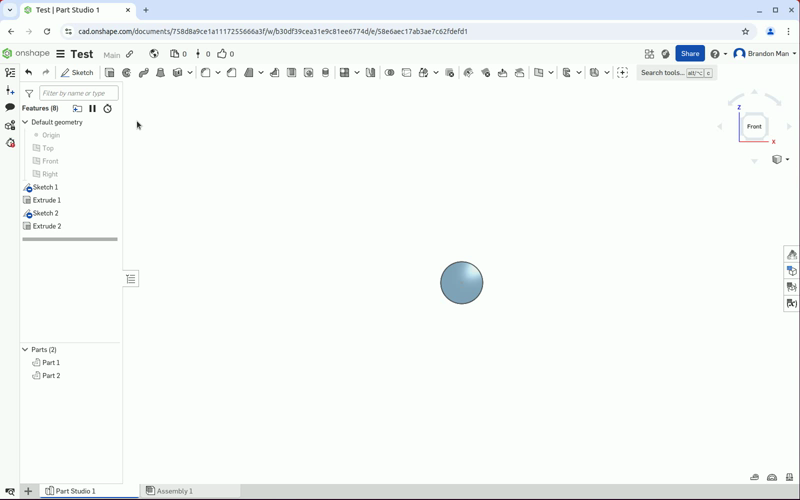
key(left, 2)
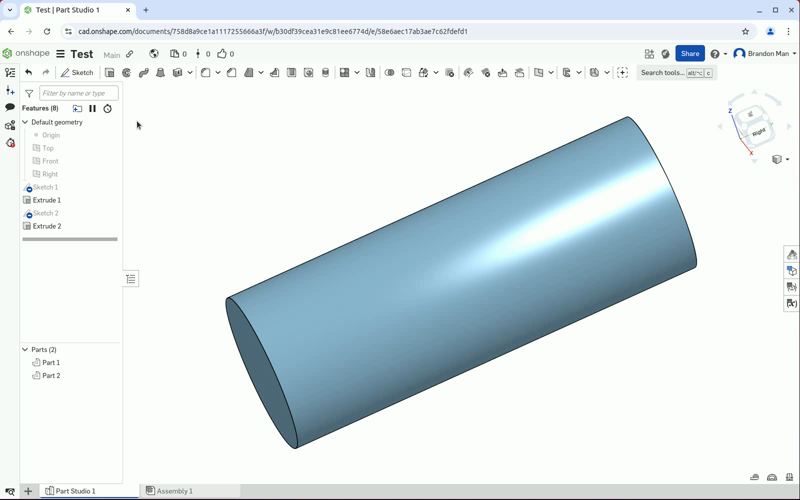
key(down, 2)
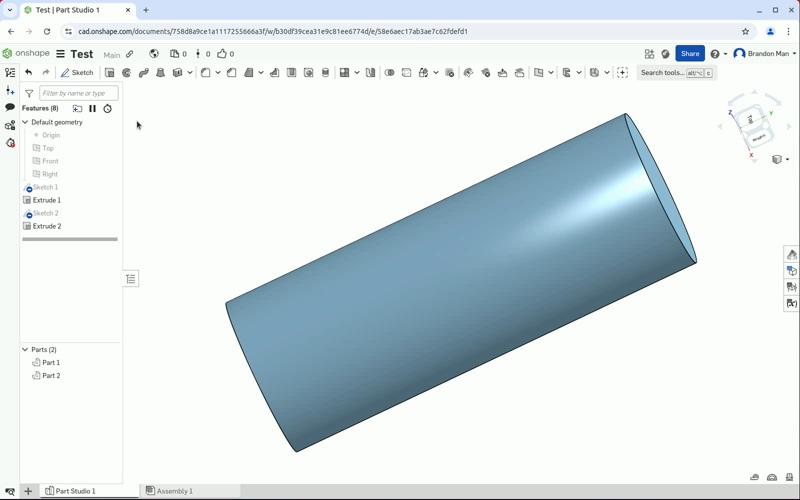
key(up, 2)
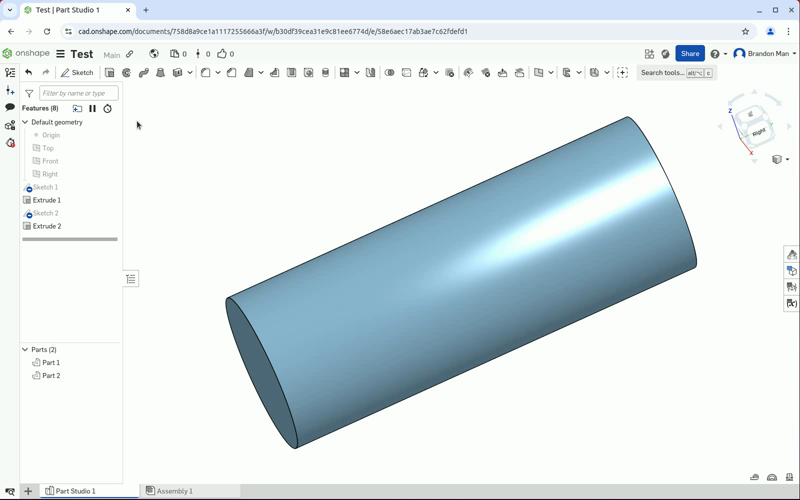
key(right, 2)
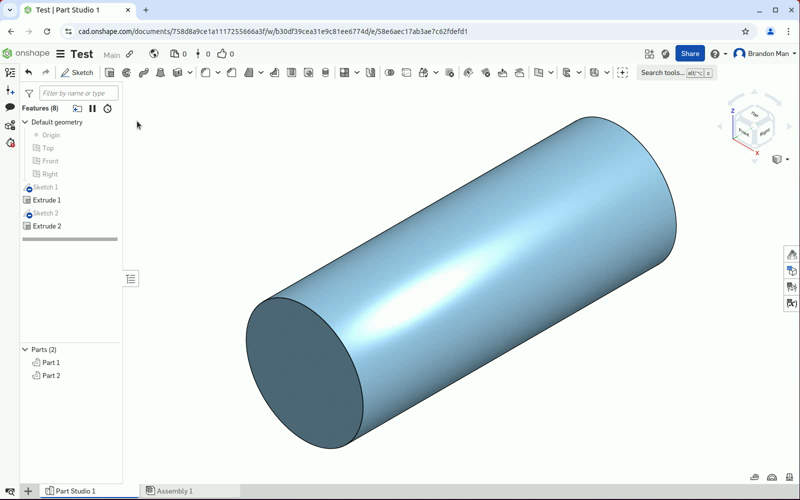
mouse_move(73, 189)
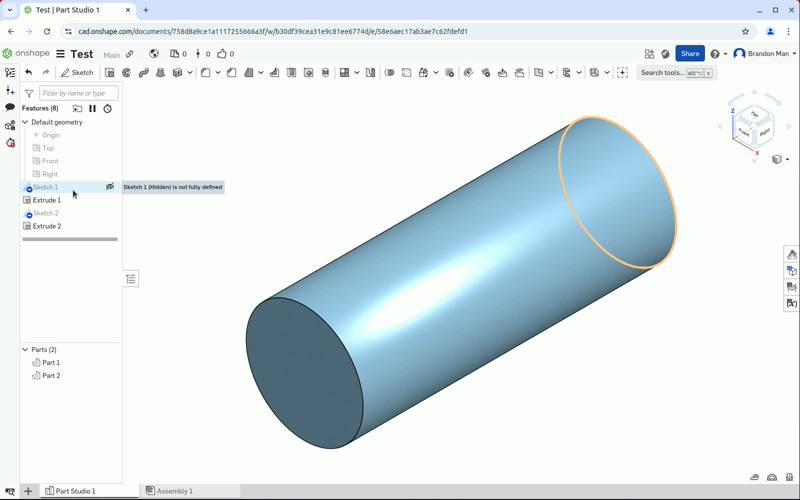
click(73, 189)